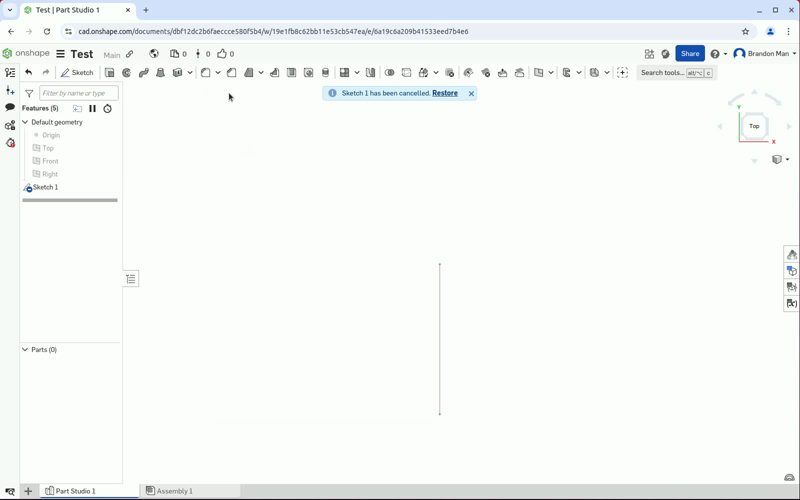
key(shift+h)
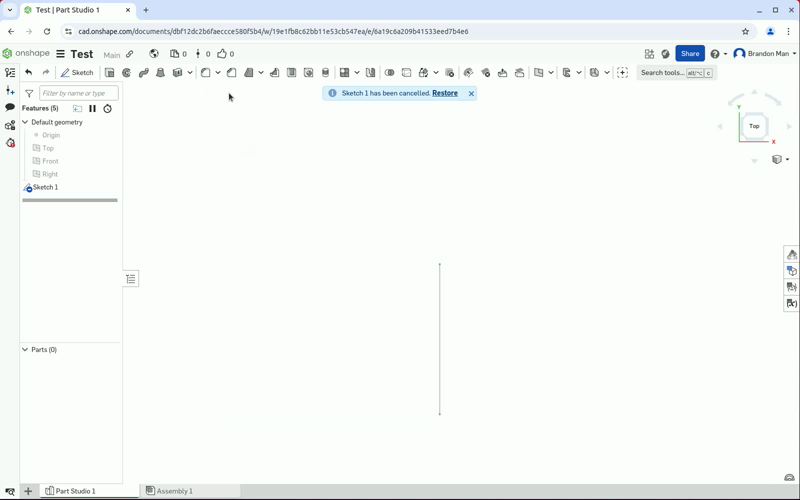
key(shift+s)
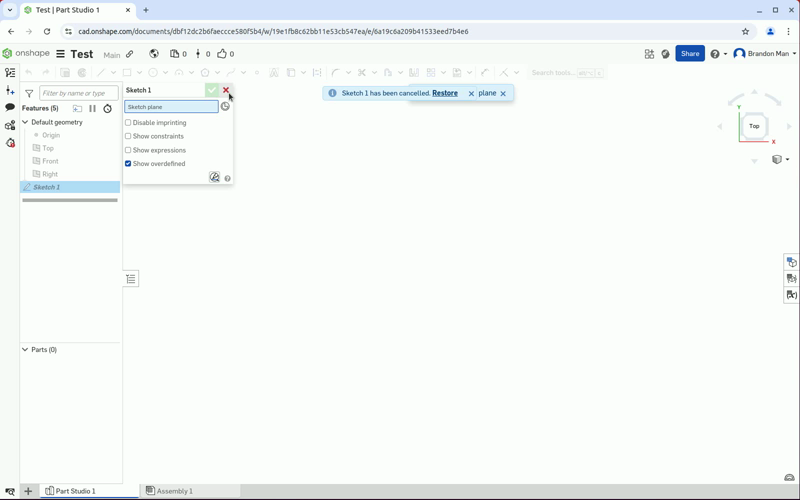
mouse_move(73, 150)
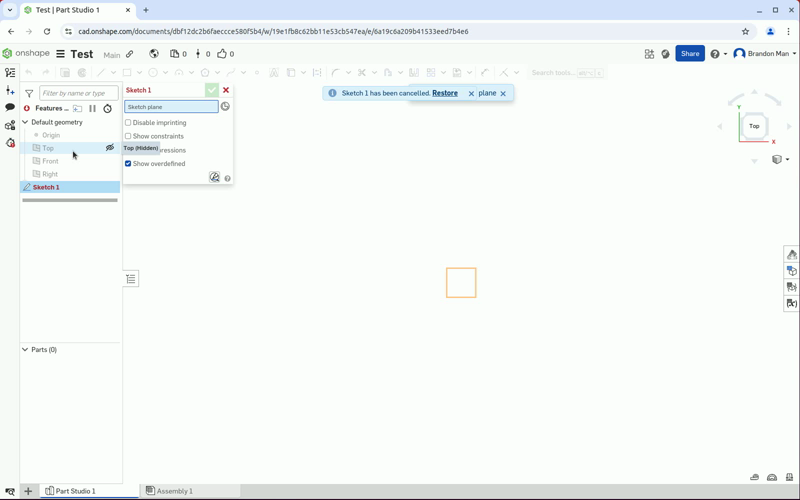
click(73, 150)
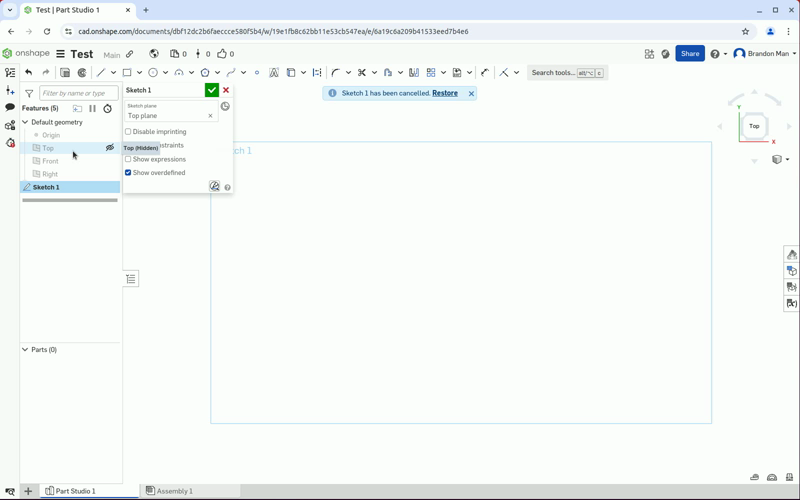
mouse_move(73, 352)
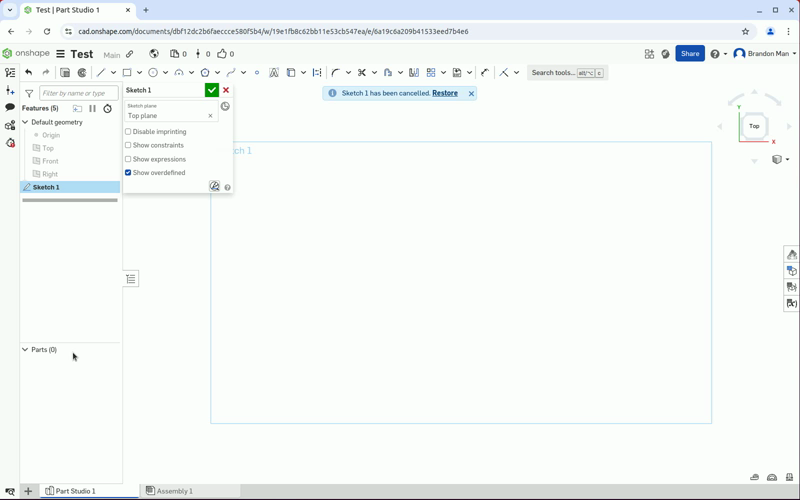
key(y)
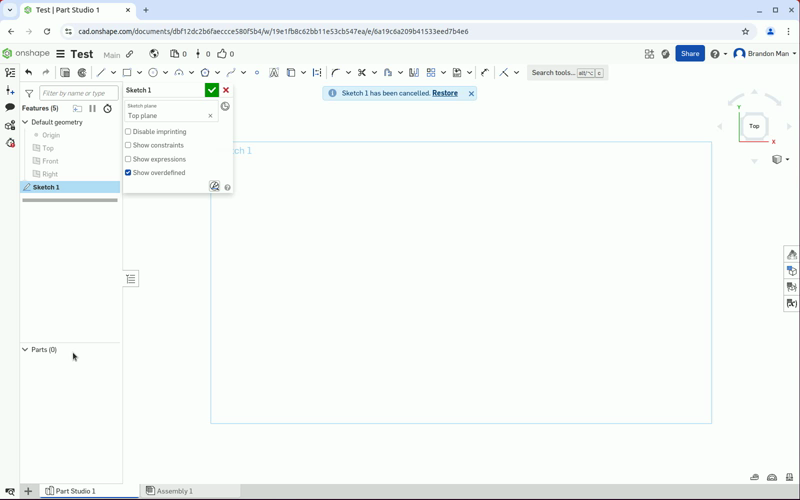
key(l)
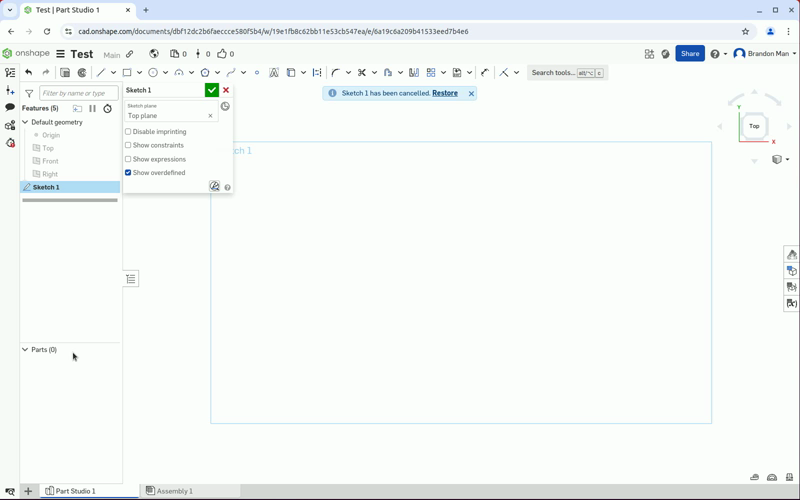
key_down(shift)
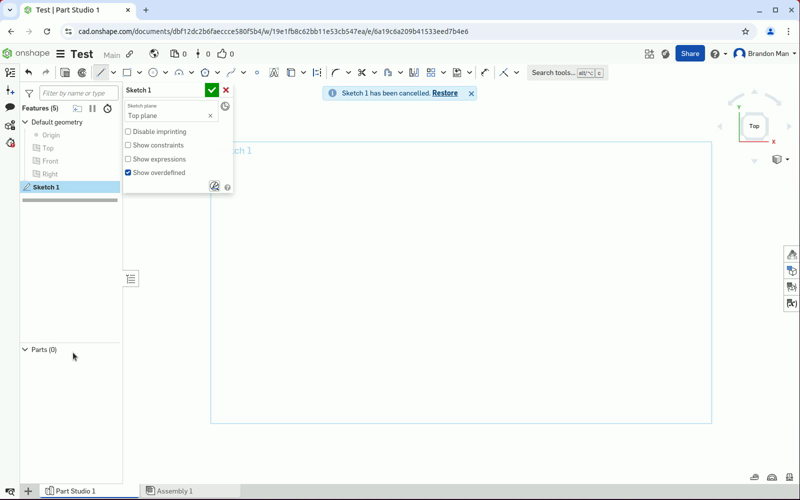
mouse_move(348, 339)
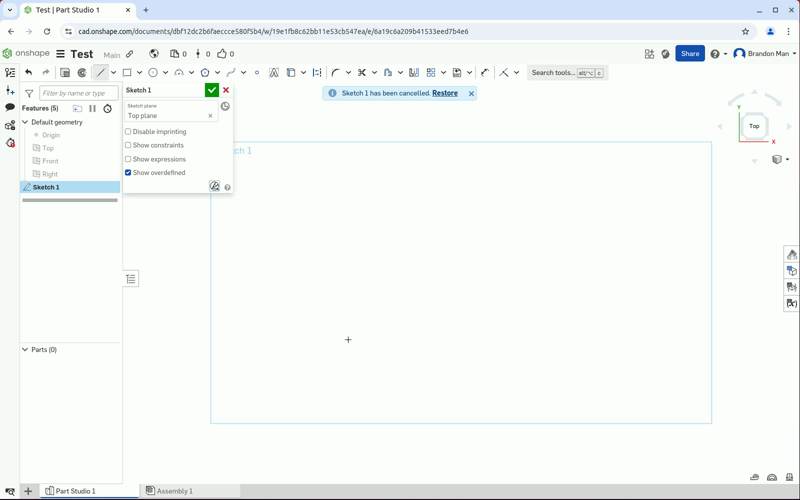
click(348, 339)
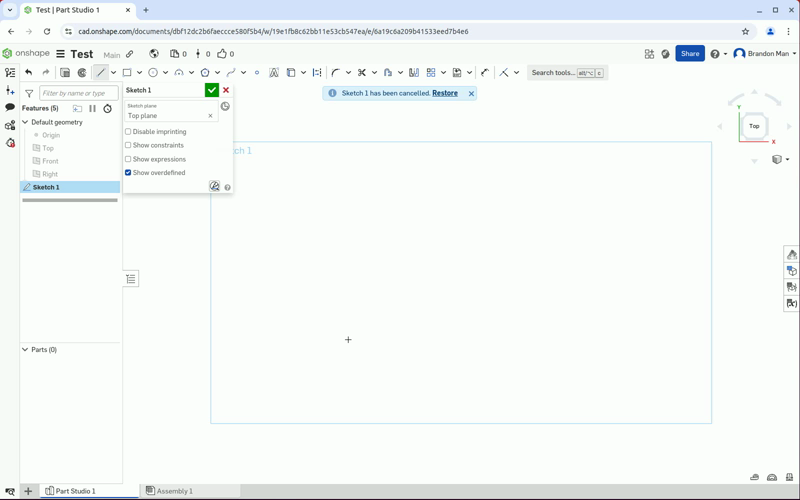
key_up(shift)
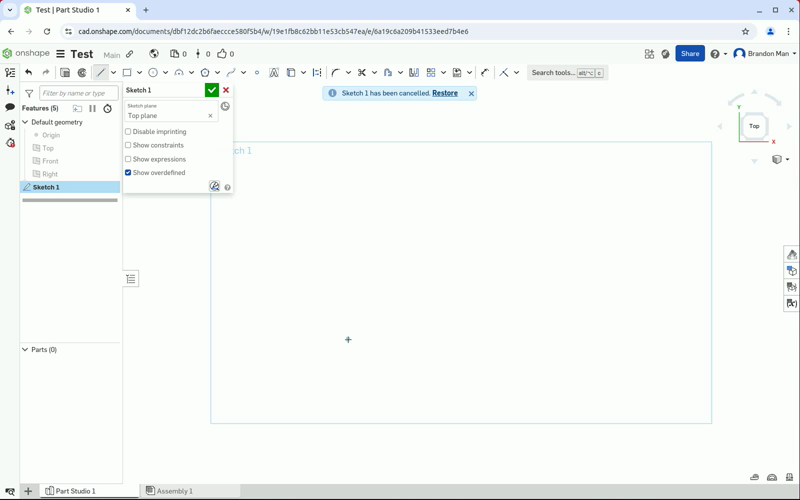
key_down(shift)
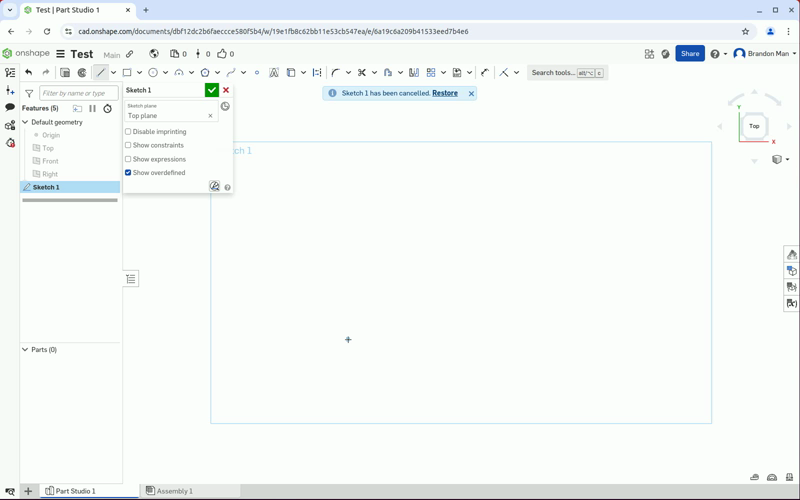
mouse_move(572, 339)
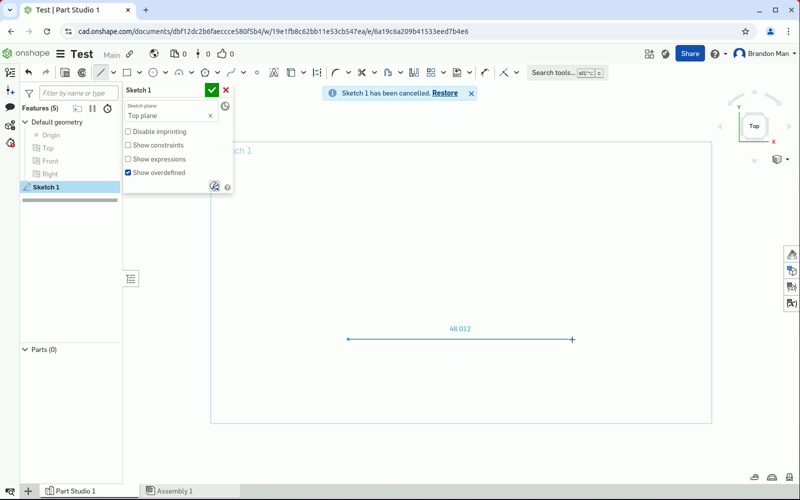
click(572, 339)
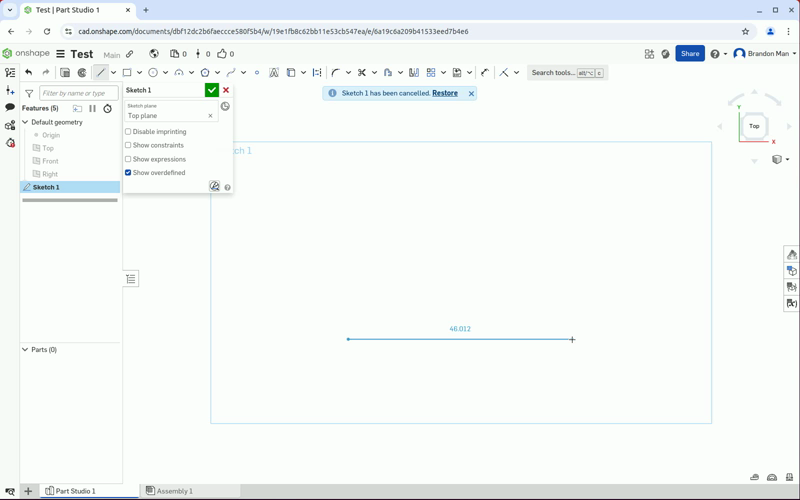
key_up(shift)
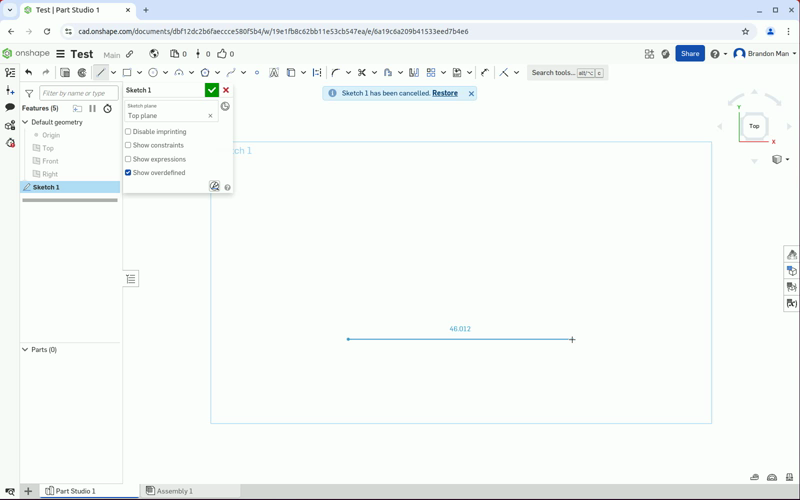
key_down(shift)
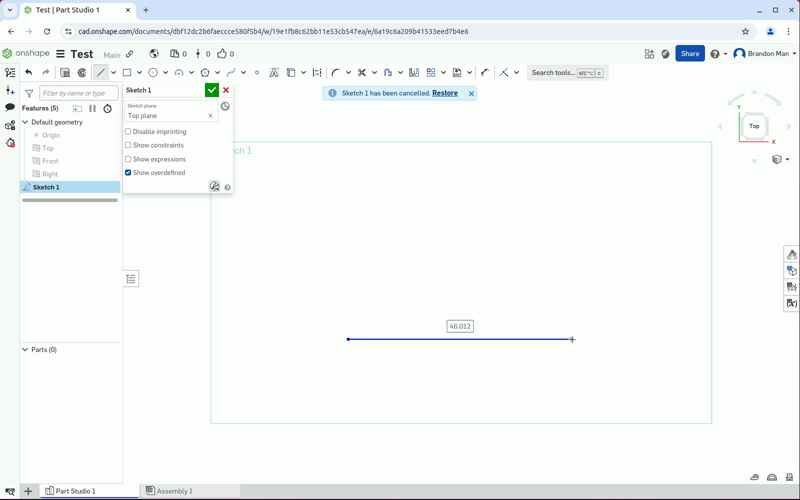
mouse_move(572, 226)
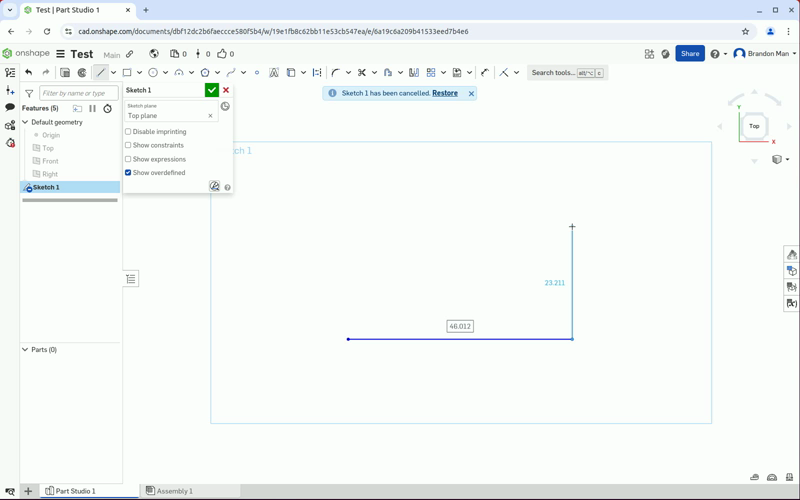
click(572, 226)
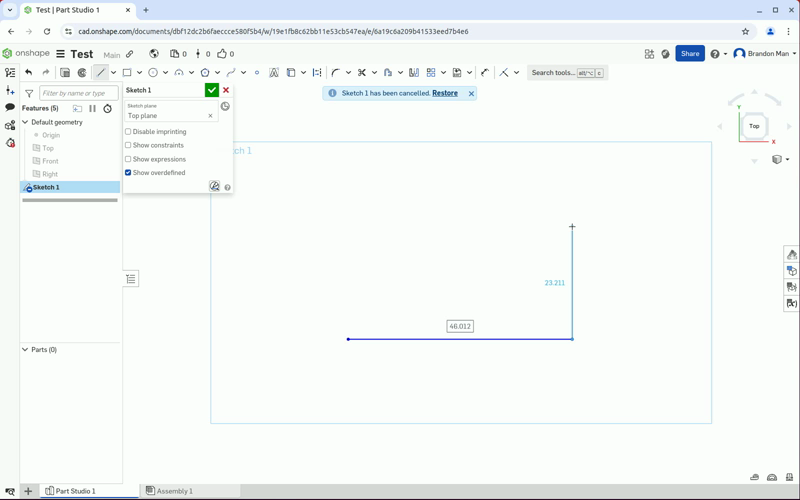
key_up(shift)
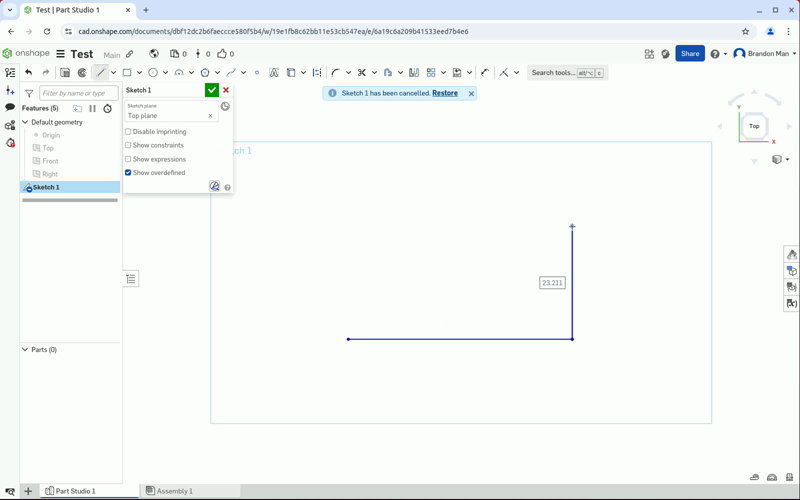
key_down(shift)
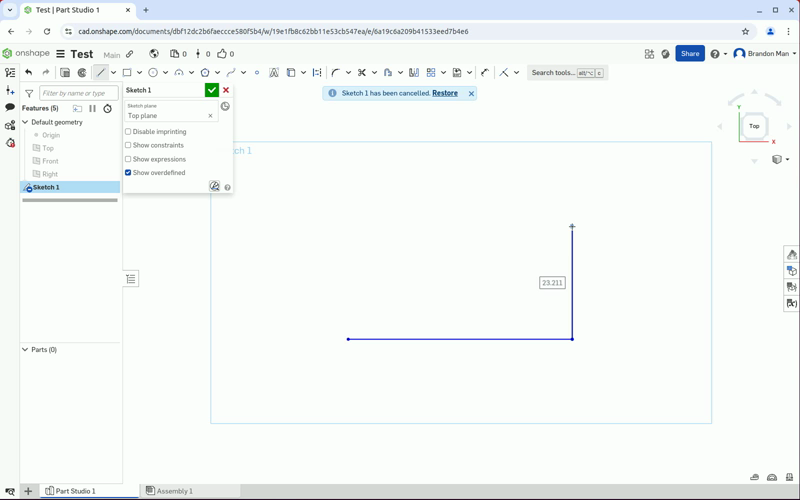
mouse_move(348, 226)
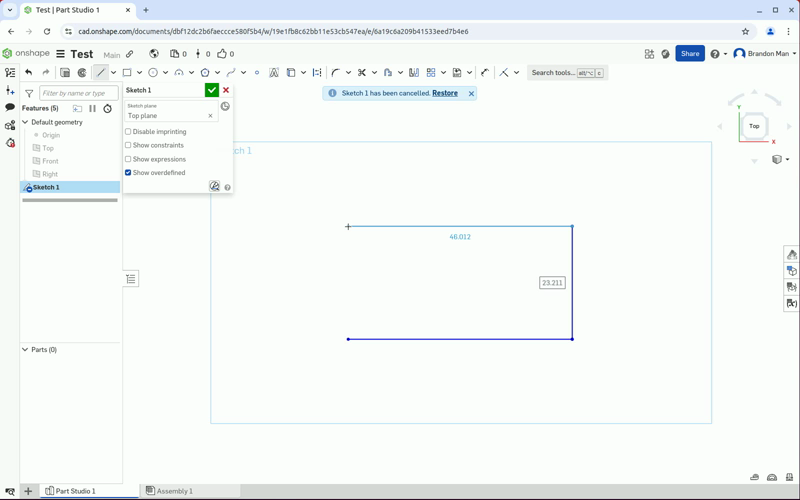
click(348, 226)
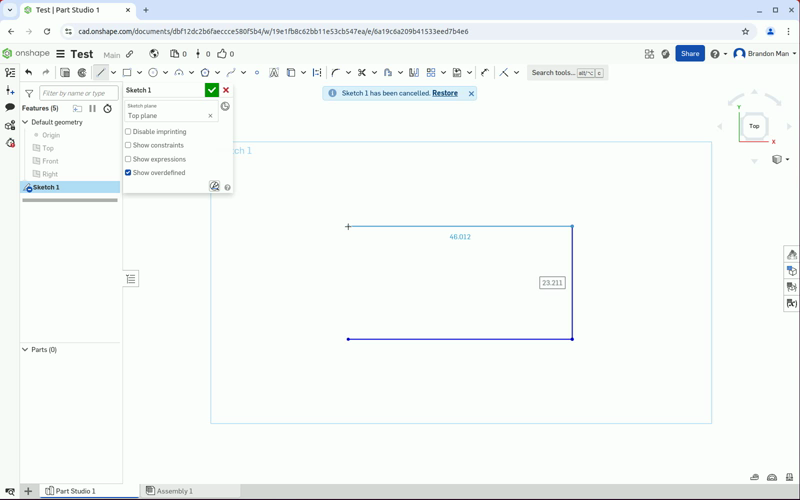
key_up(shift)
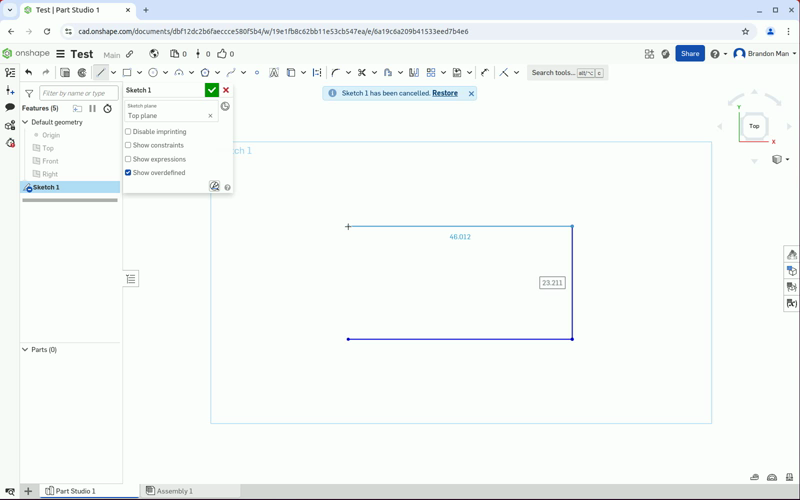
key_down(shift)
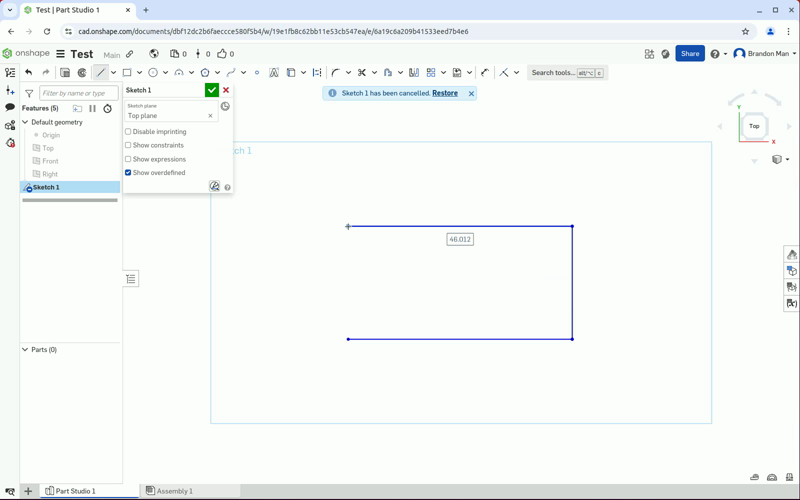
mouse_move(348, 339)
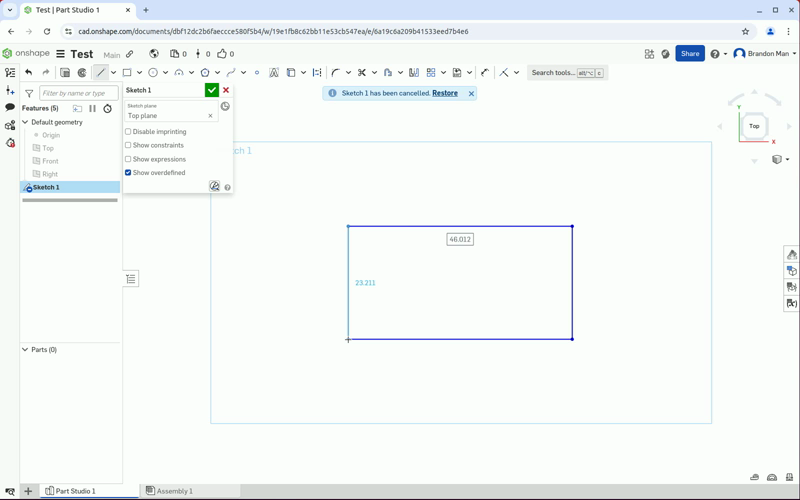
key_up(shift)
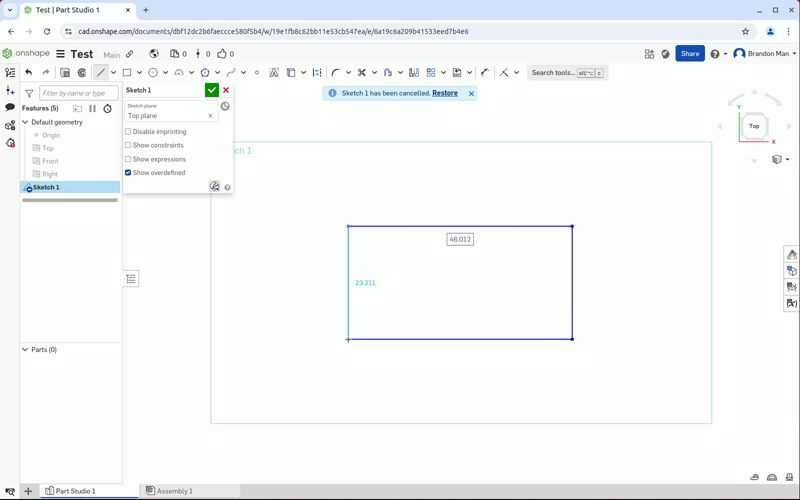
click(348, 339)
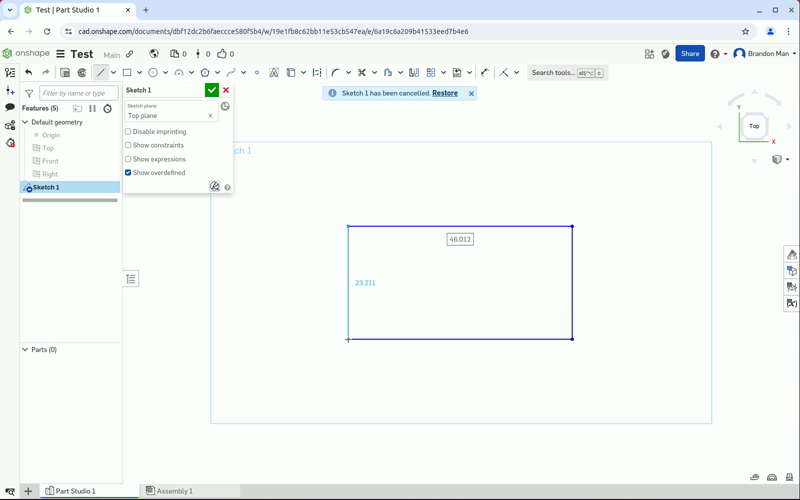
key(esc)
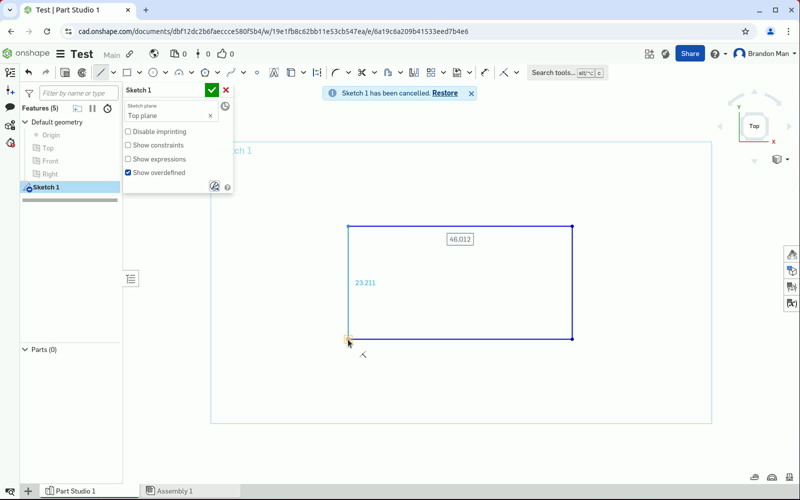
mouse_move(443, 280)
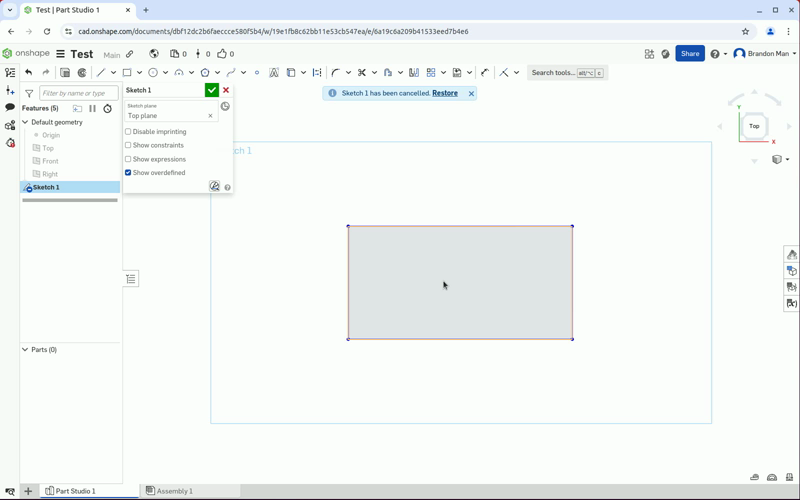
click(443, 280)
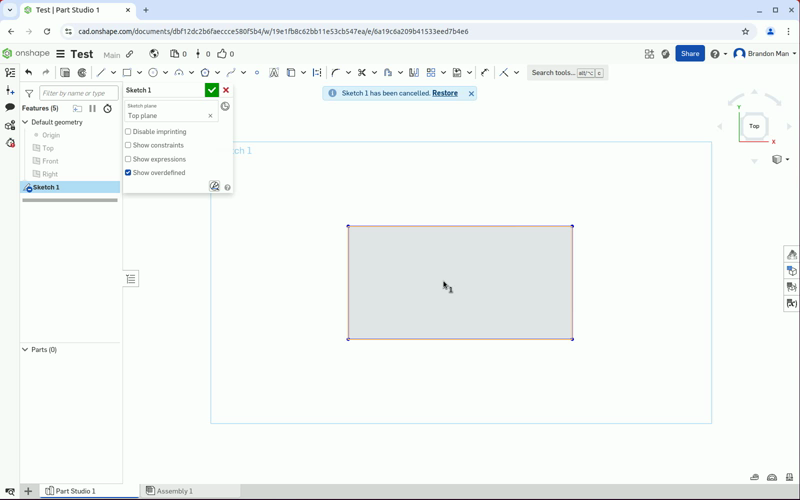
mouse_move(73, 352)
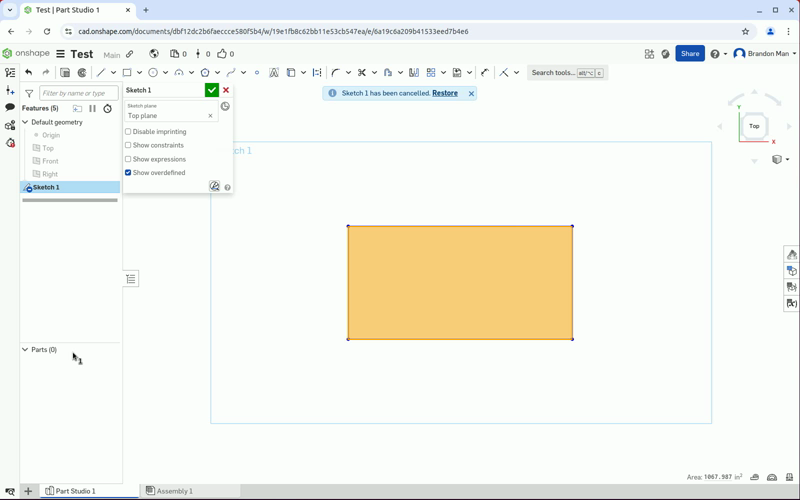
key(shift+y)
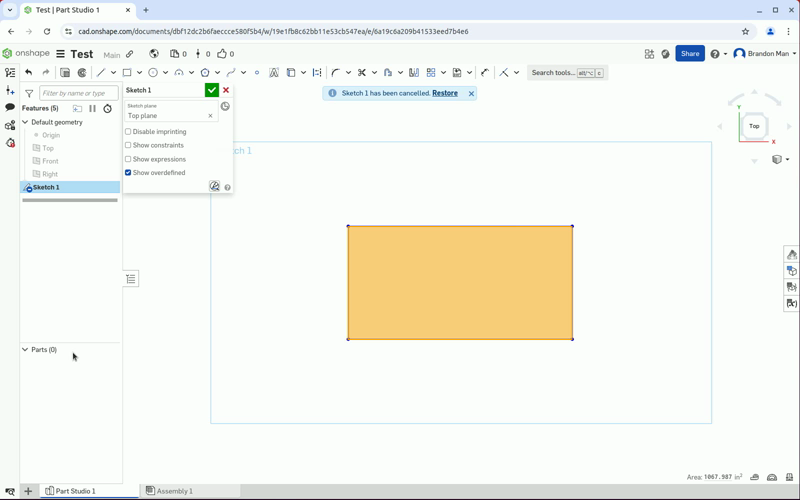
key(shift+e)
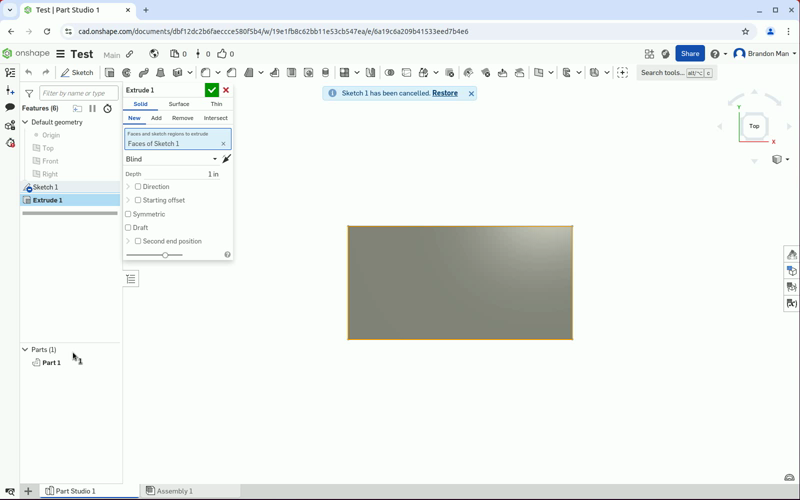
mouse_move(143, 106)
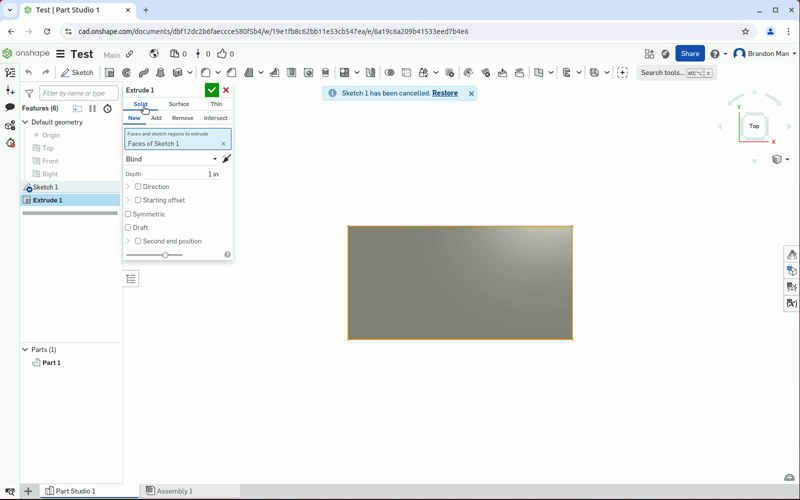
click(143, 106)
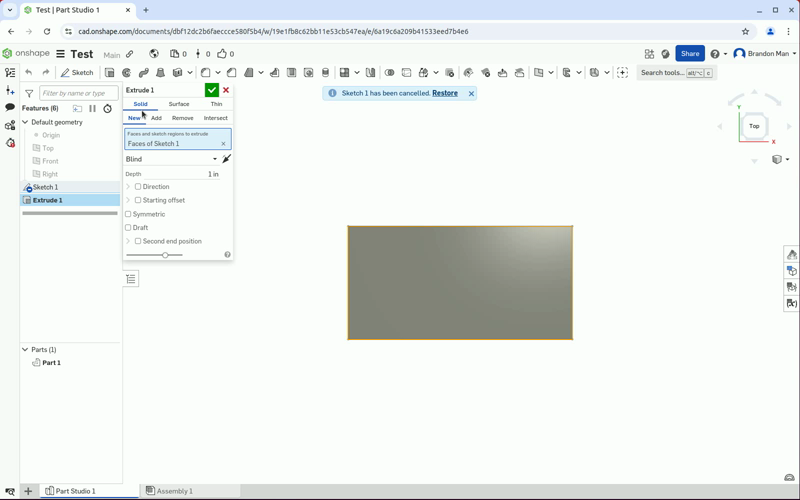
mouse_move(137, 120)
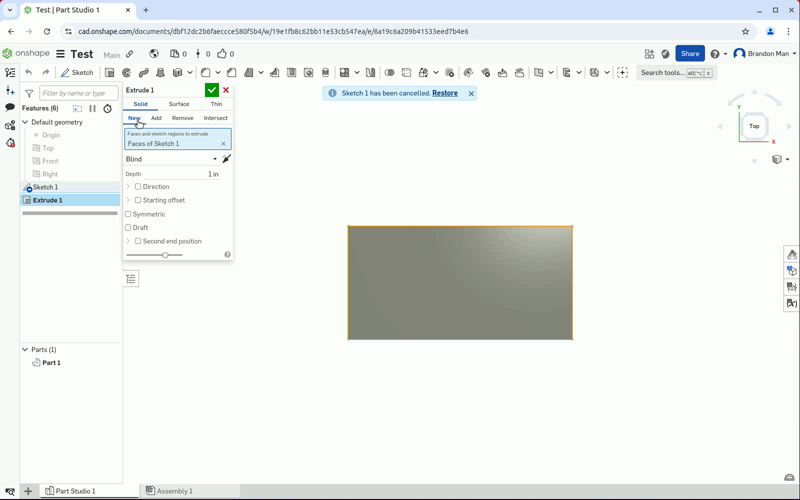
click(137, 120)
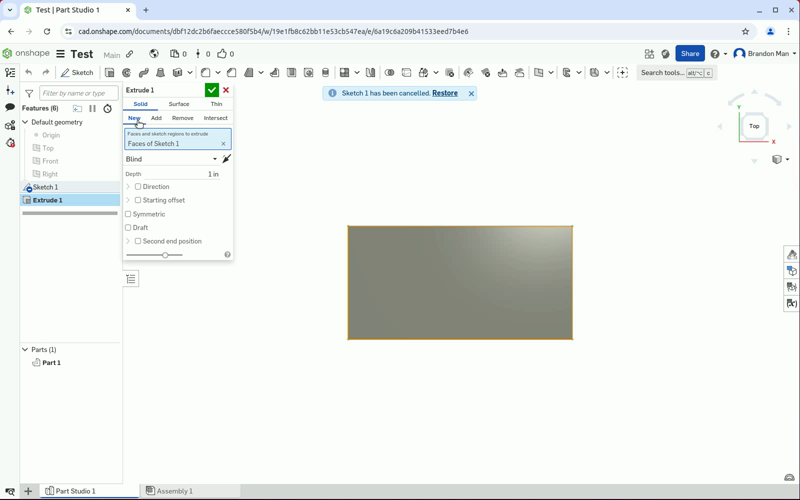
key(tab, 4)
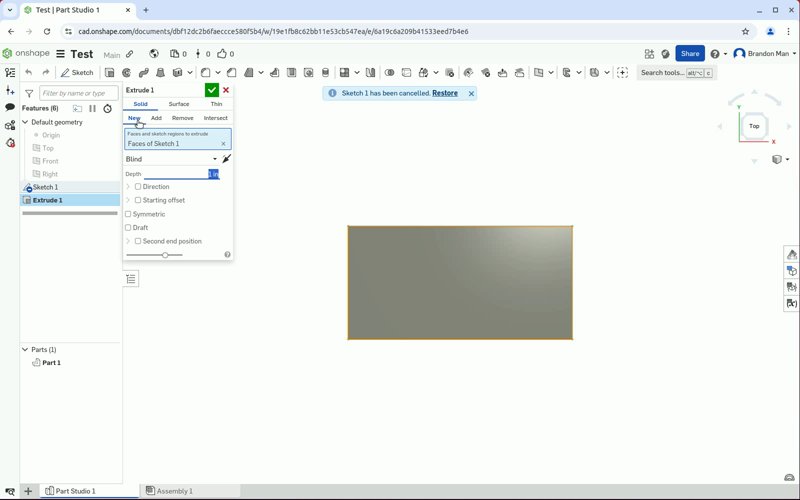
text(4.574)
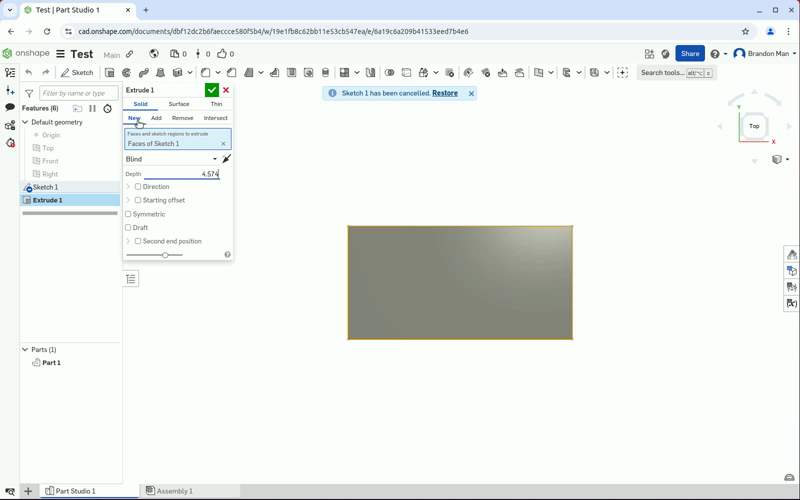
key(enter)
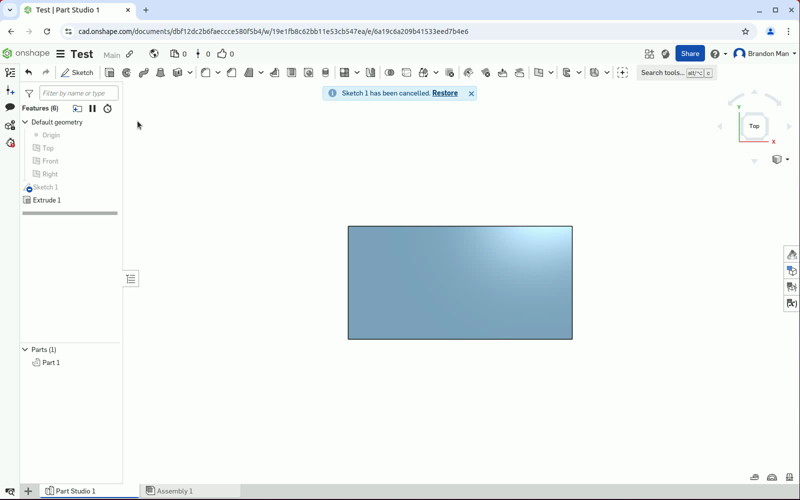
key(shift+h)
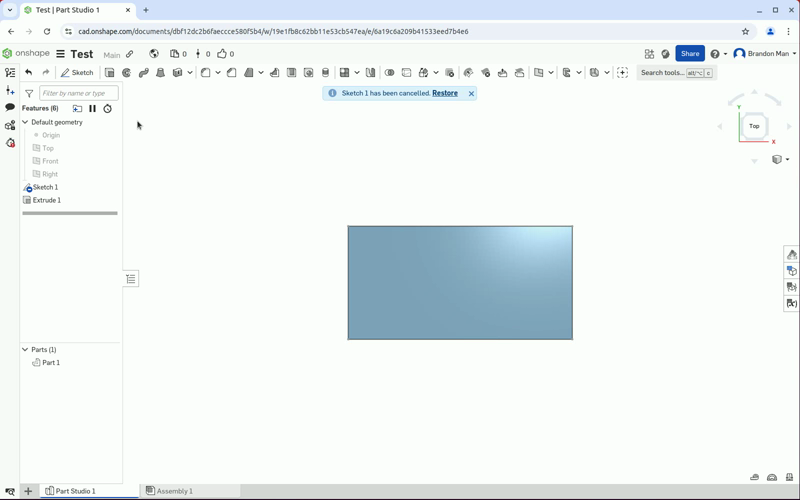
key(shift+h)
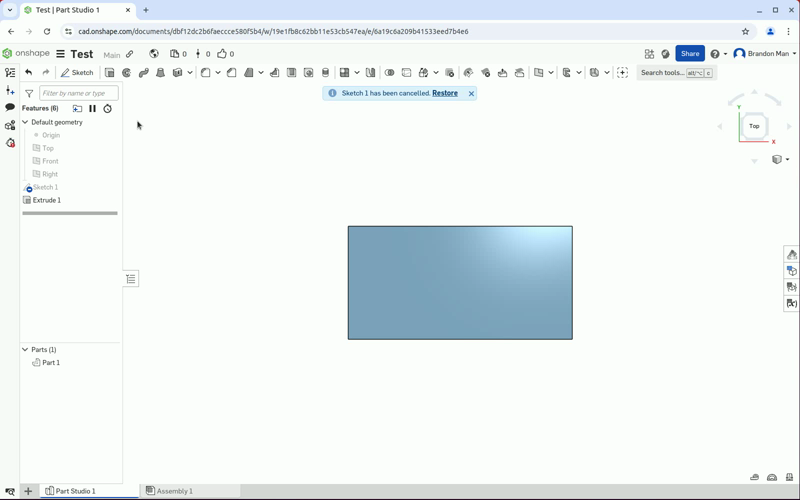
mouse_move(73, 189)
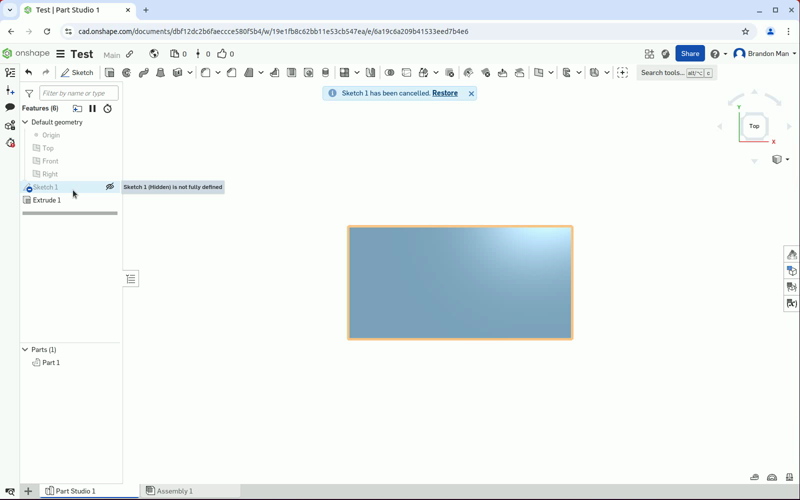
click(73, 189)
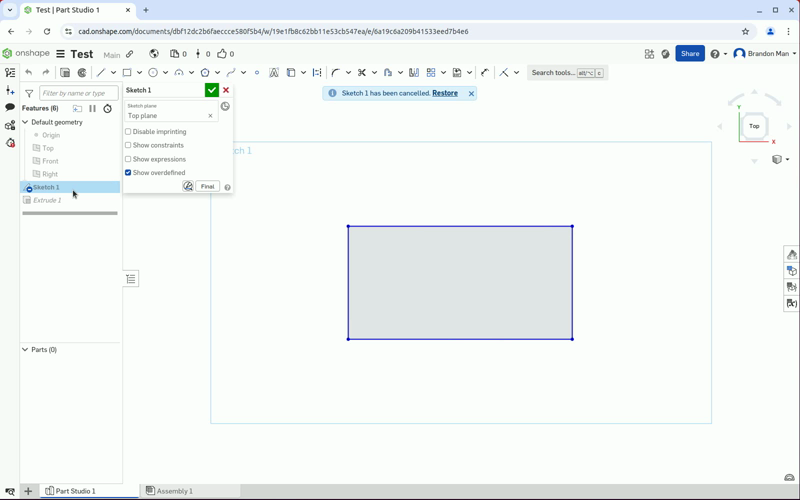
mouse_move(229, 92)
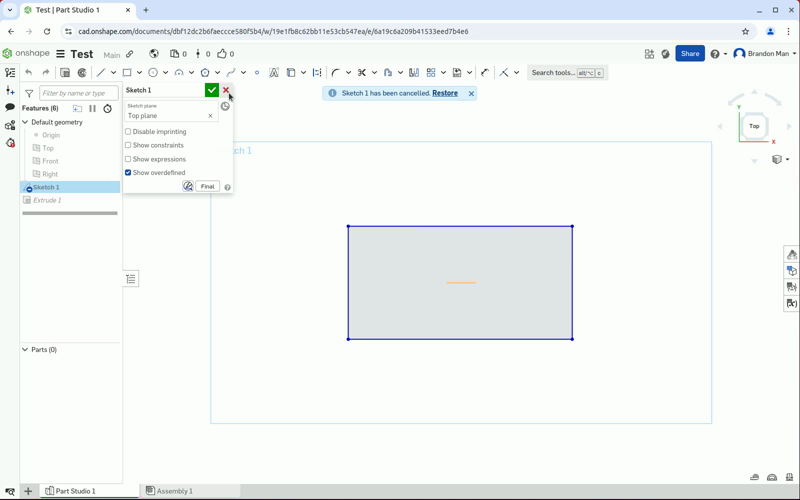
click(229, 92)
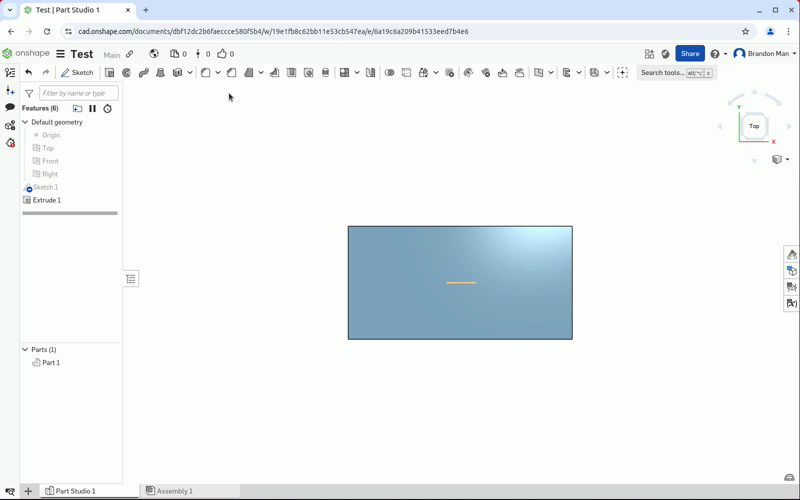
mouse_move(541, 75)
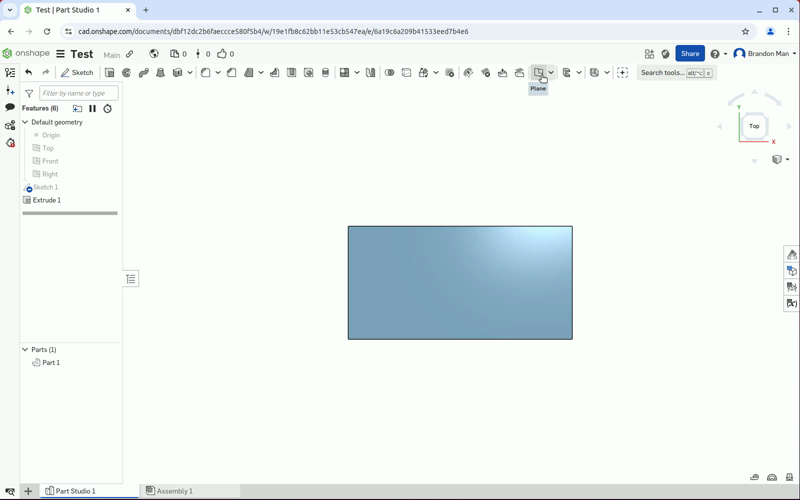
click(541, 75)
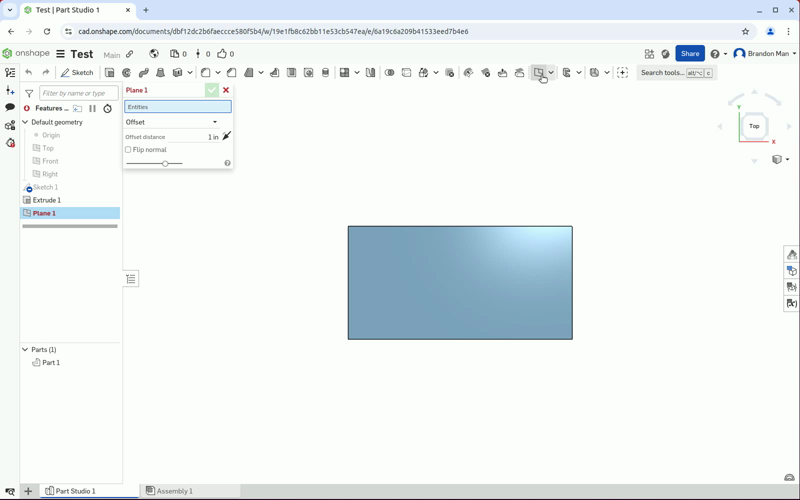
mouse_move(73, 150)
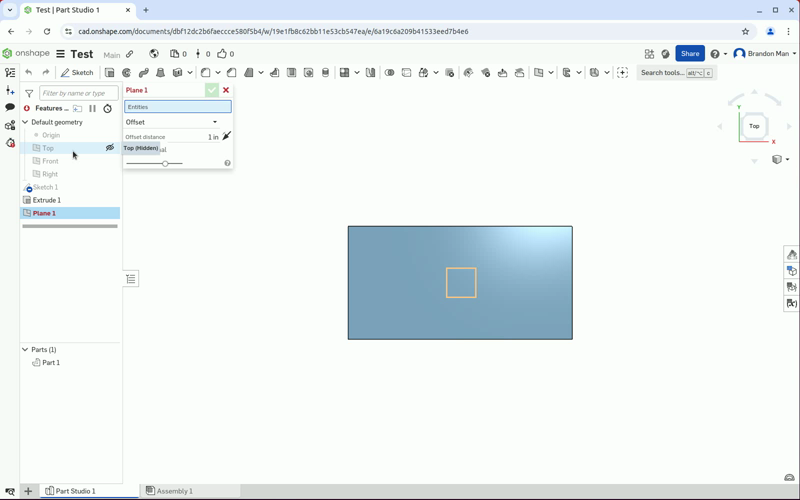
click(73, 150)
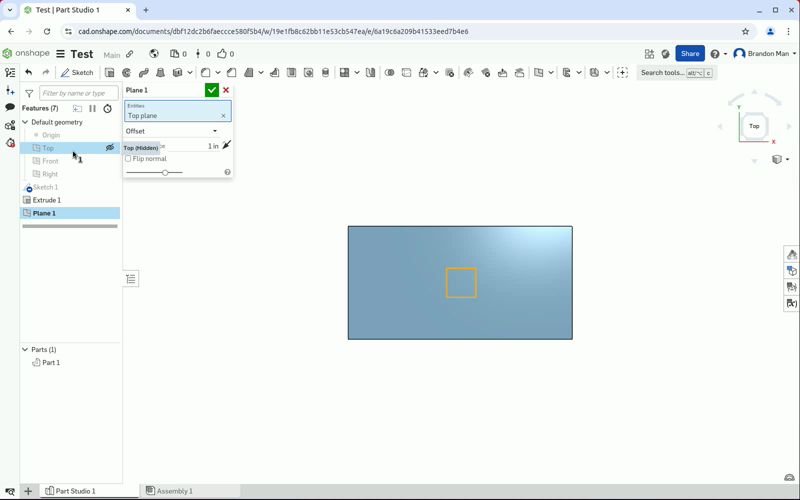
key(tab, 2)
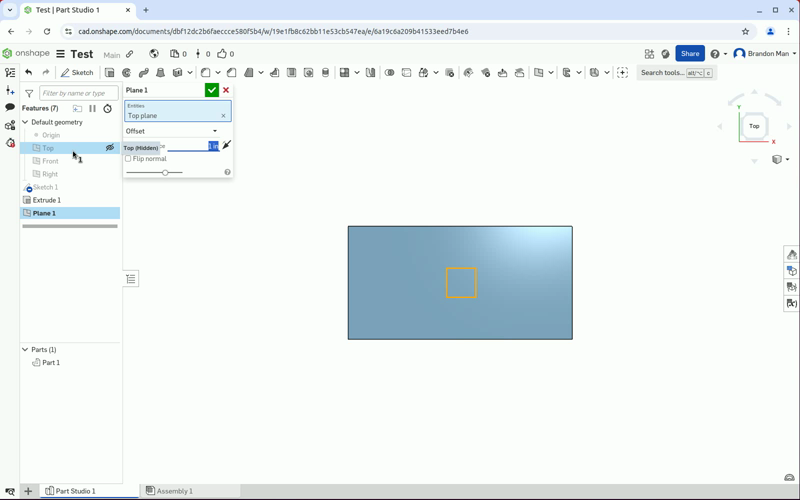
text(4.56)
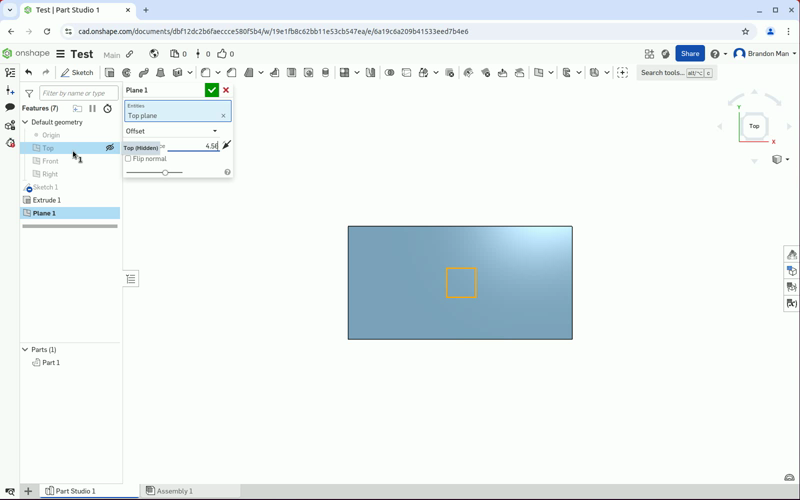
key(enter, 2)
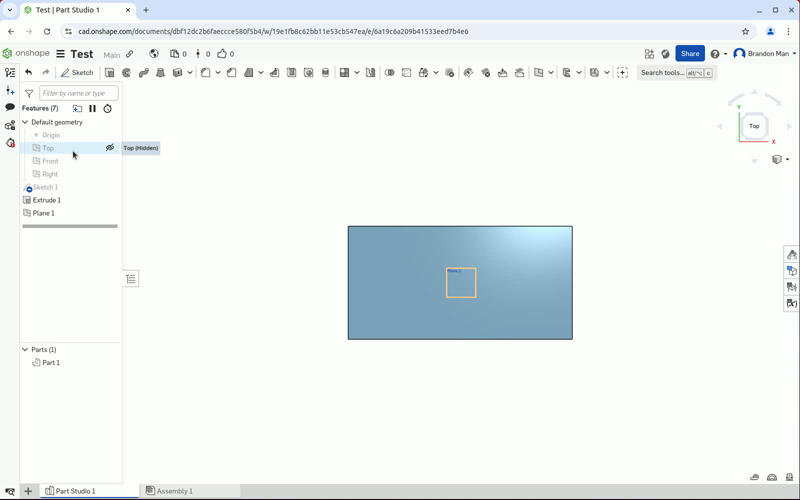
key(shift+s)
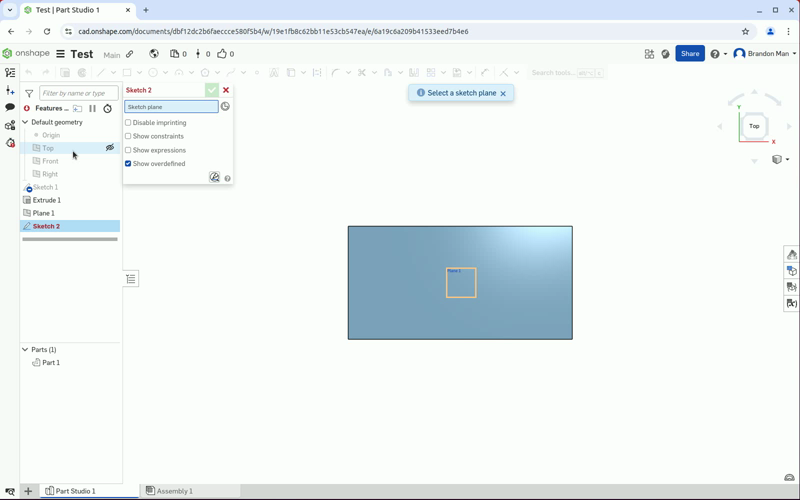
mouse_move(73, 215)
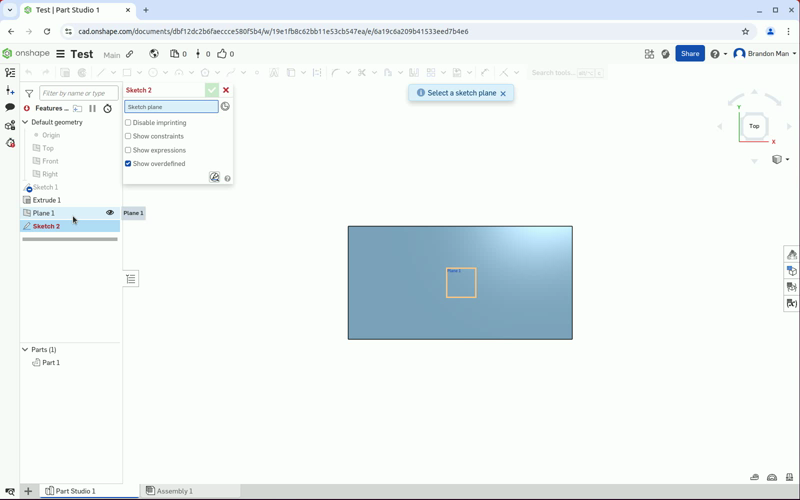
click(73, 215)
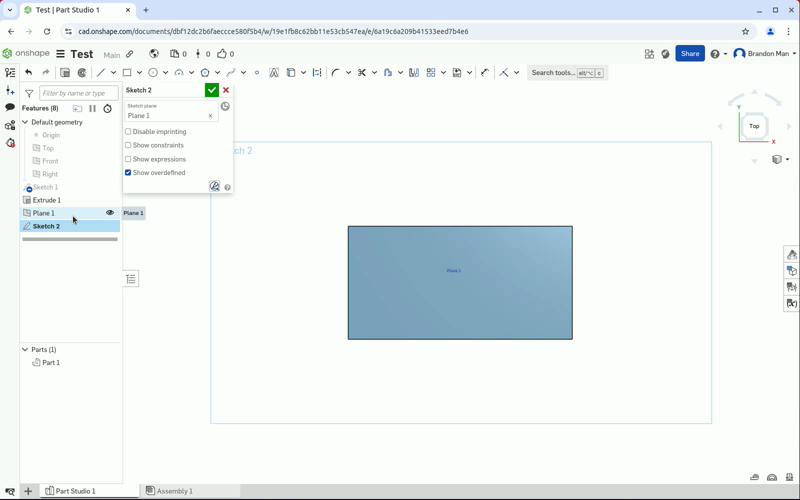
mouse_move(73, 352)
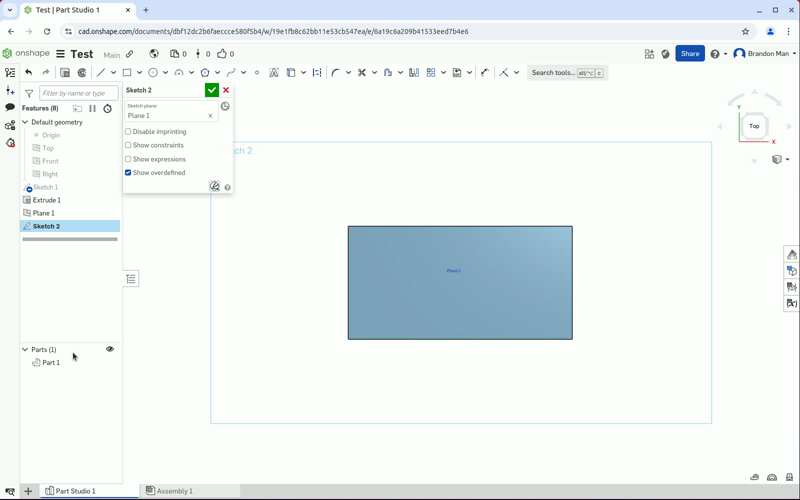
key(y)
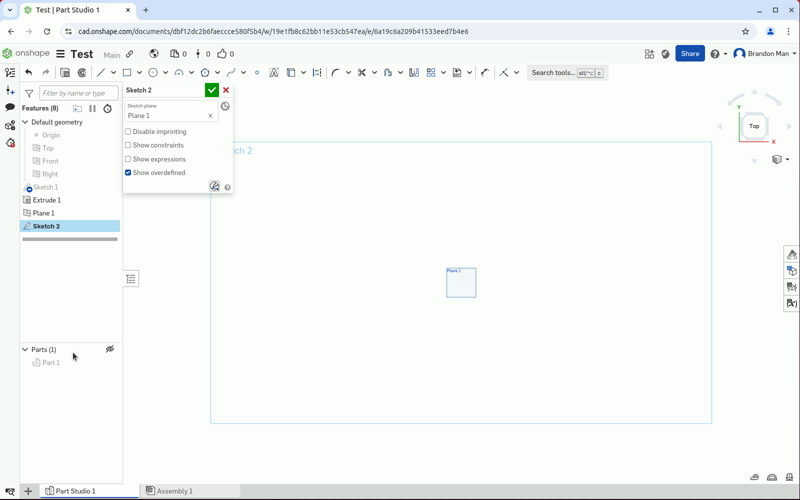
key(c)
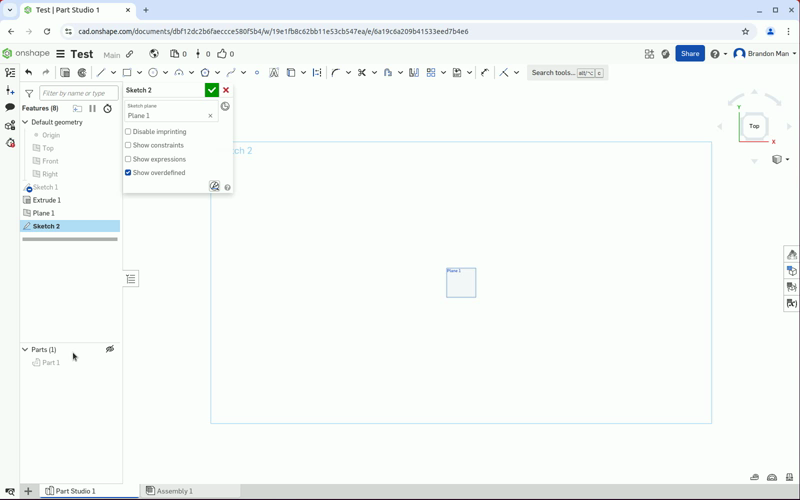
key_down(shift)
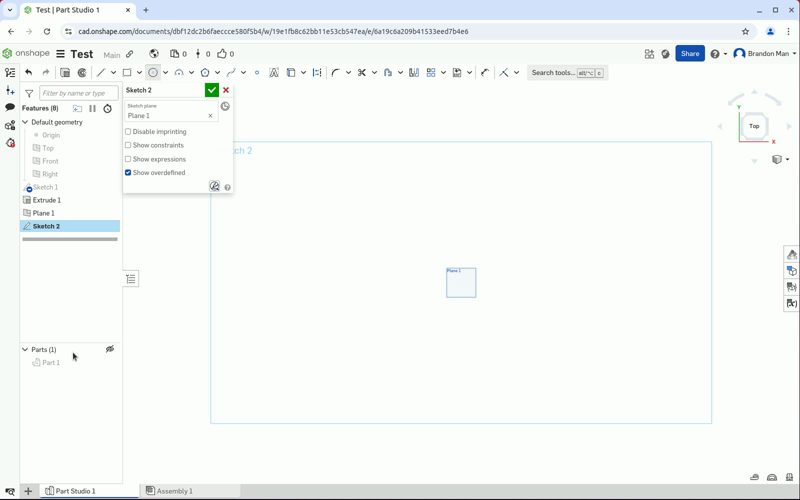
mouse_move(404, 282)
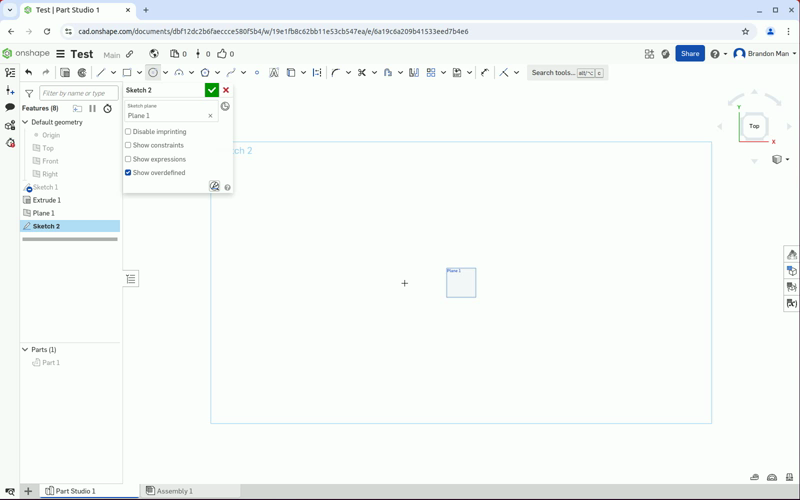
click(404, 282)
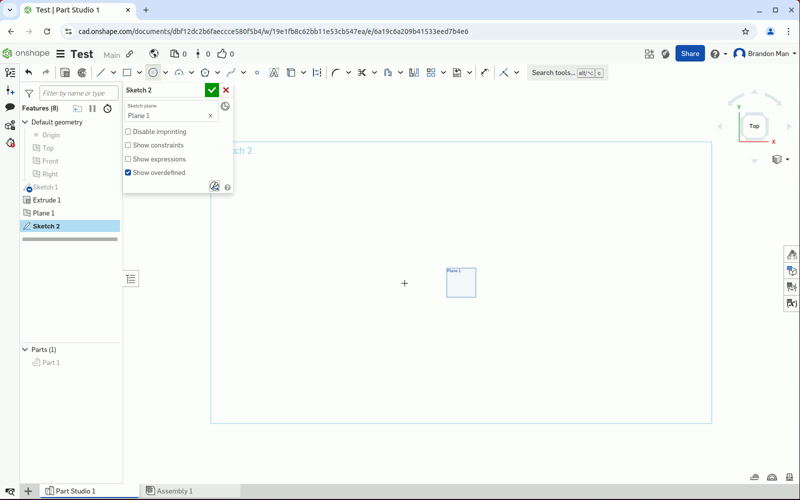
key_up(shift)
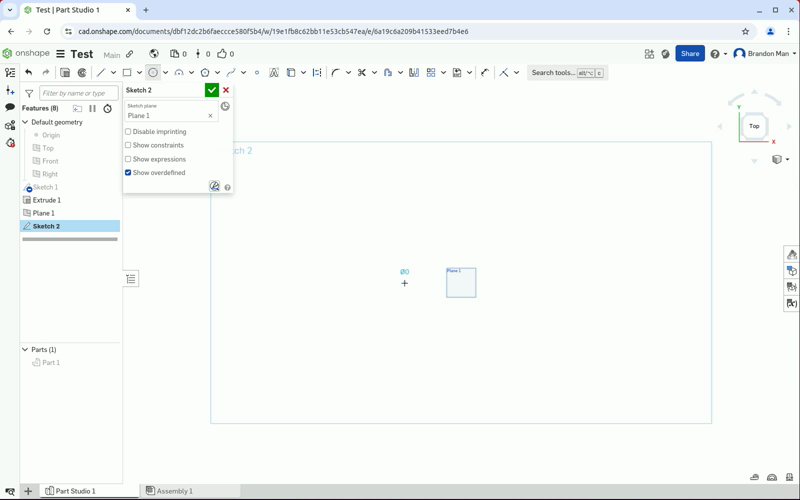
mouse_move(412, 282)
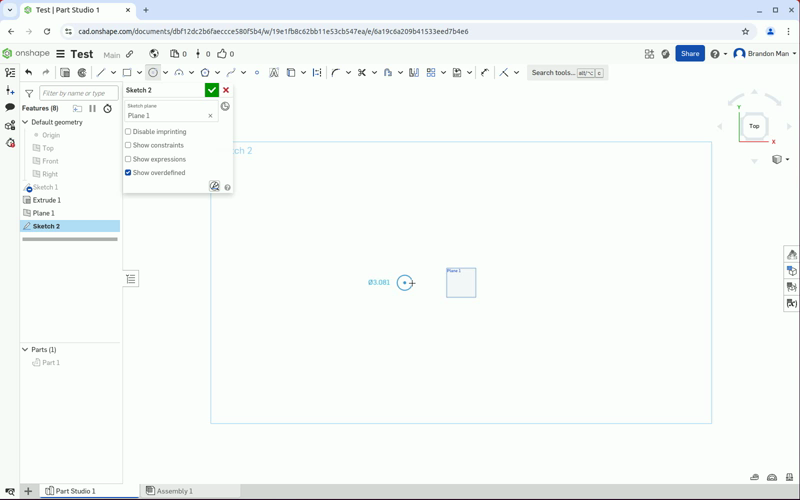
click(412, 282)
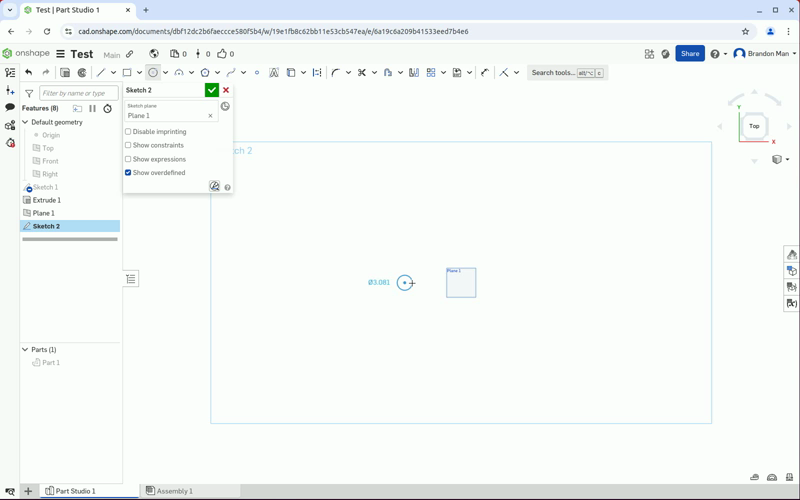
key(esc)
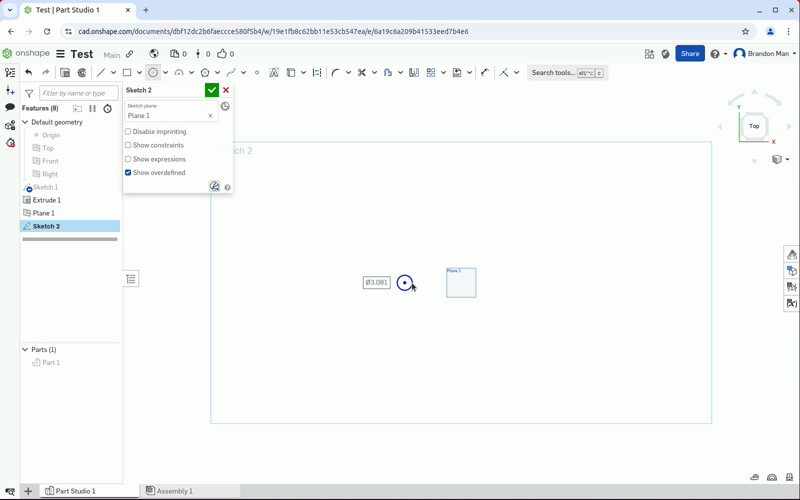
mouse_move(409, 287)
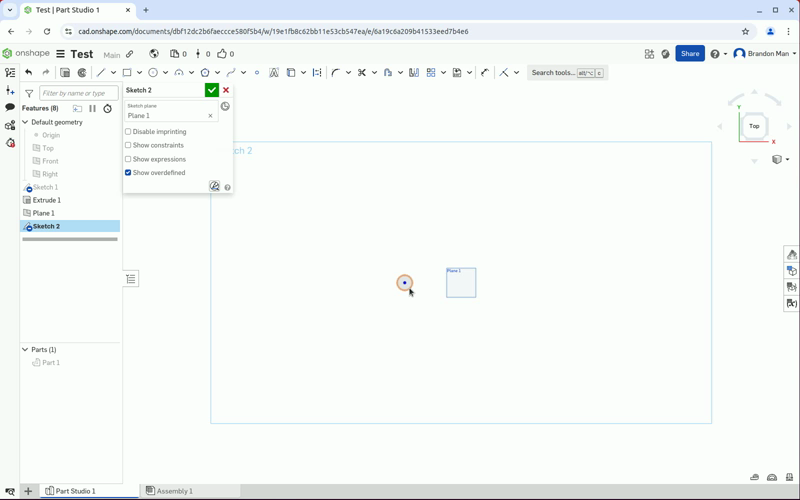
scroll(6)
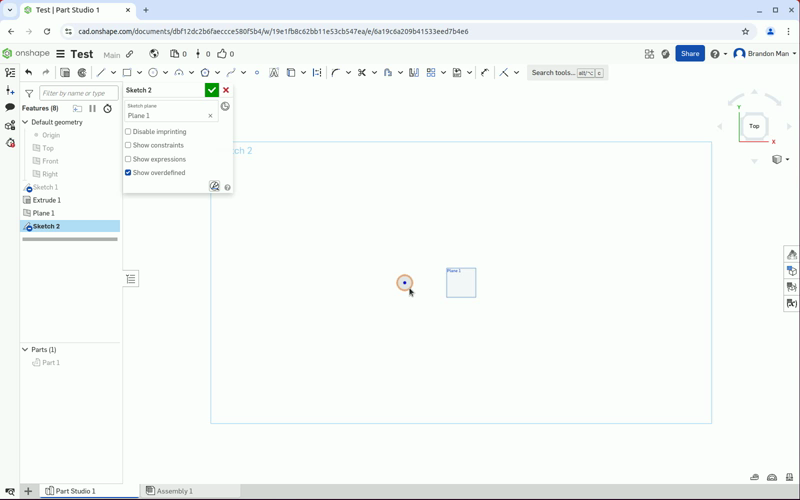
scroll(6)
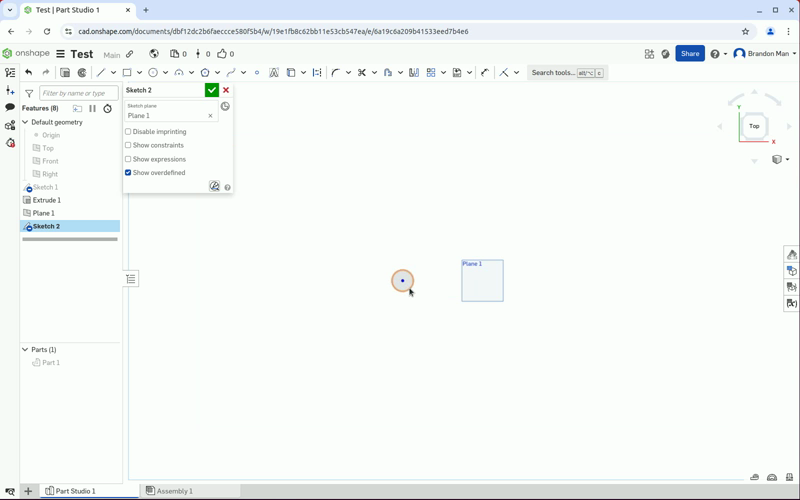
scroll(6)
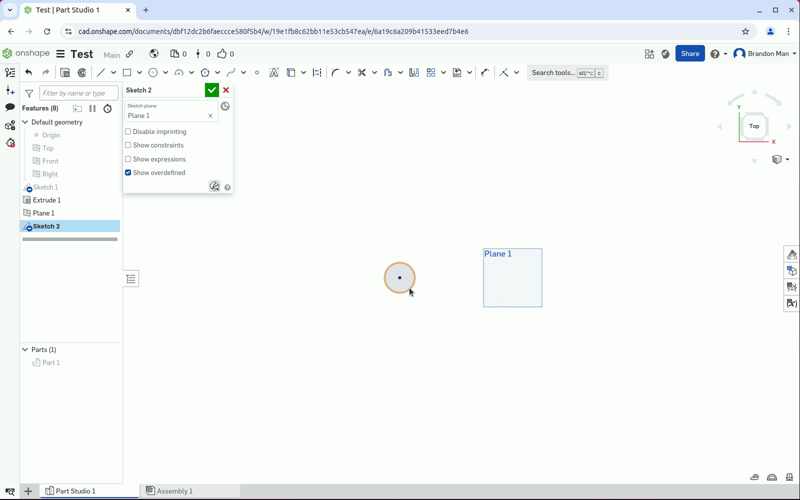
scroll(6)
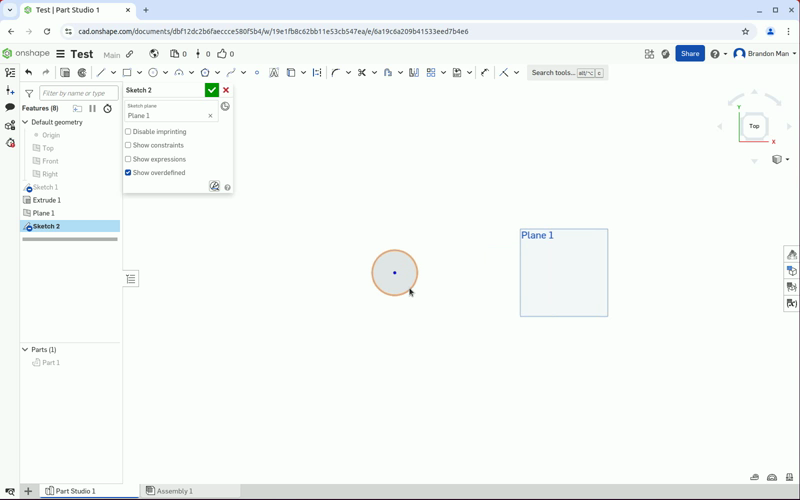
scroll(6)
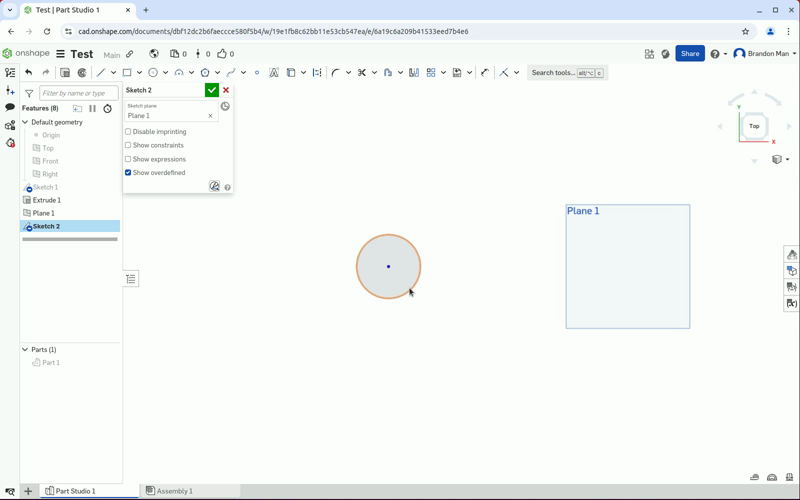
scroll(6)
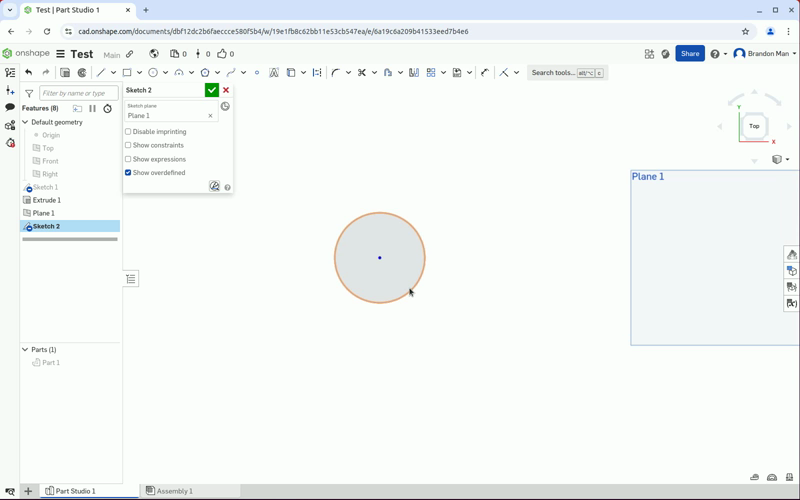
scroll(6)
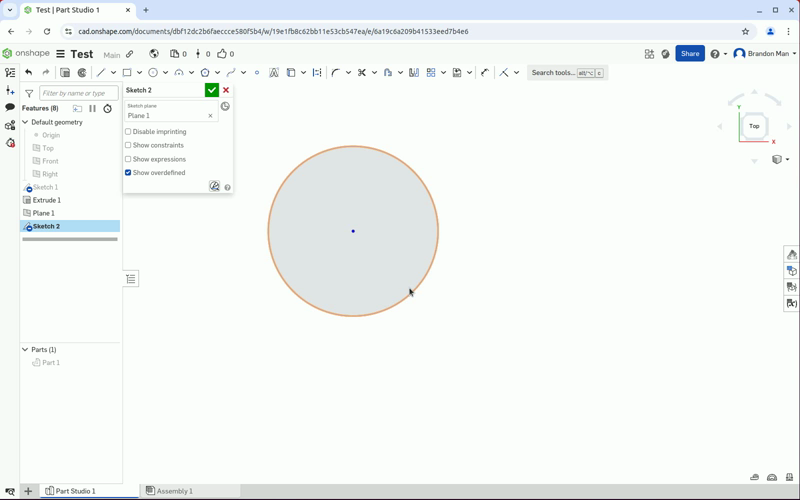
click(409, 287)
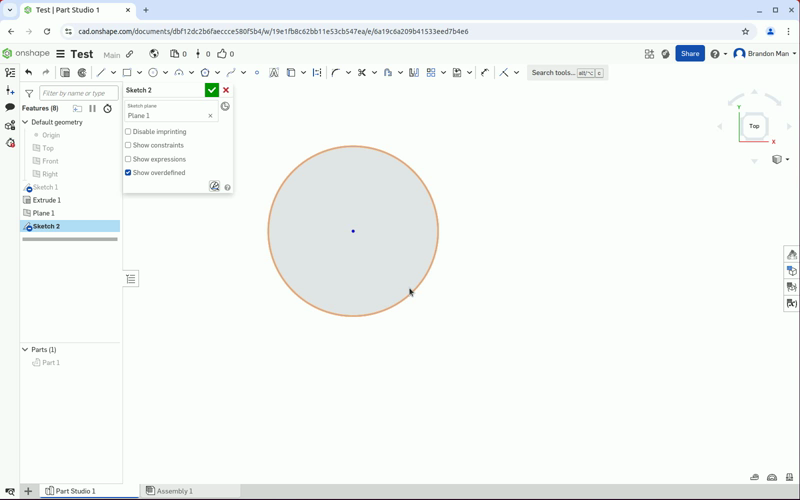
scroll(-6)
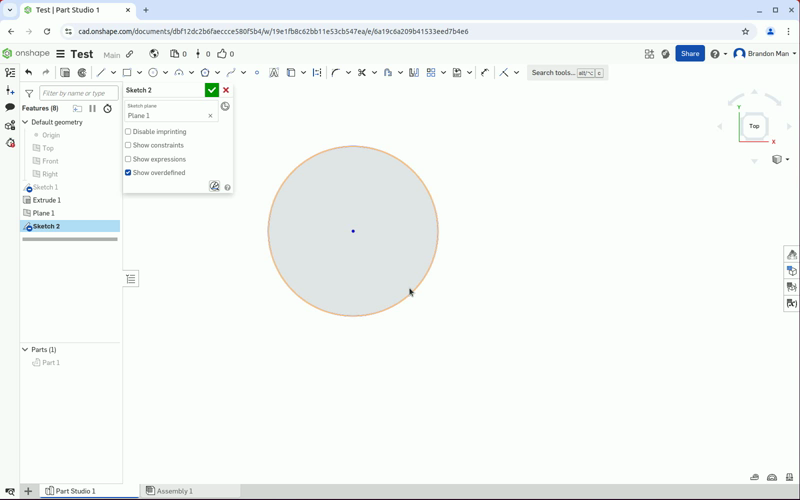
scroll(-6)
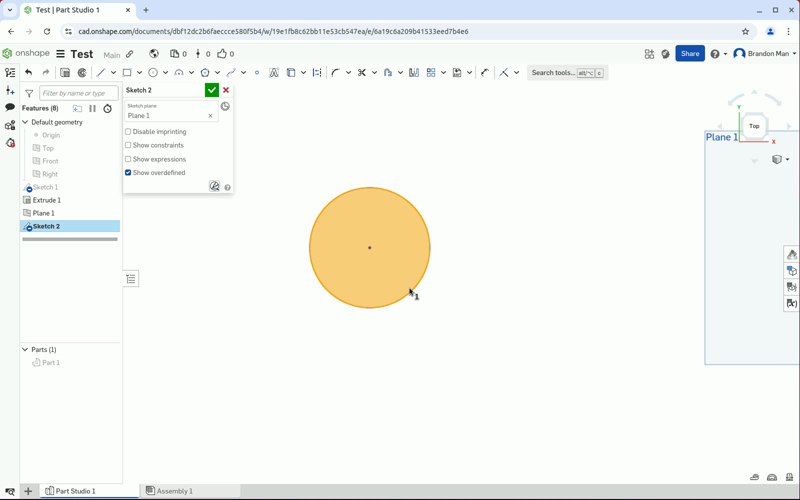
scroll(-6)
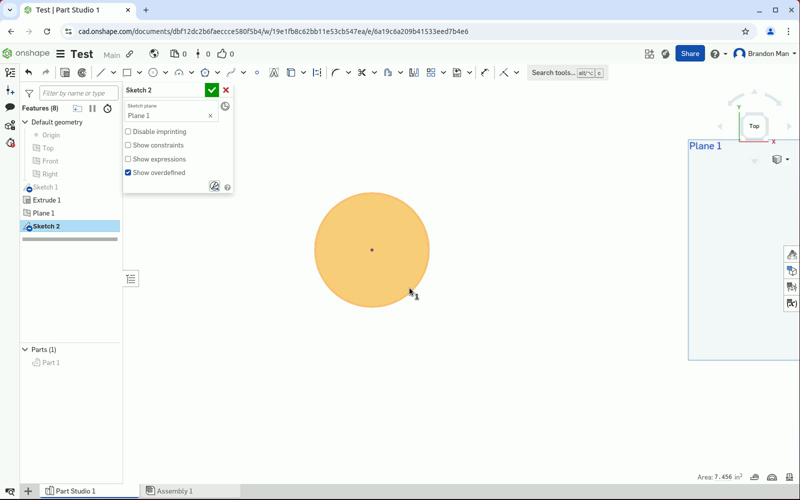
scroll(-6)
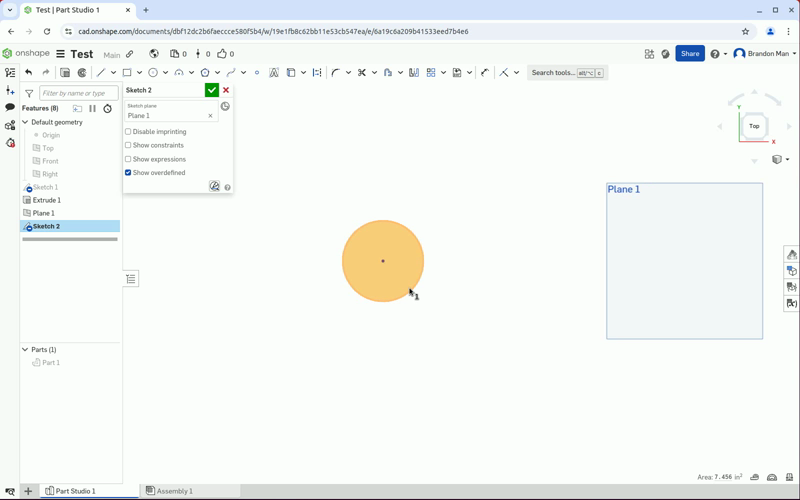
scroll(-6)
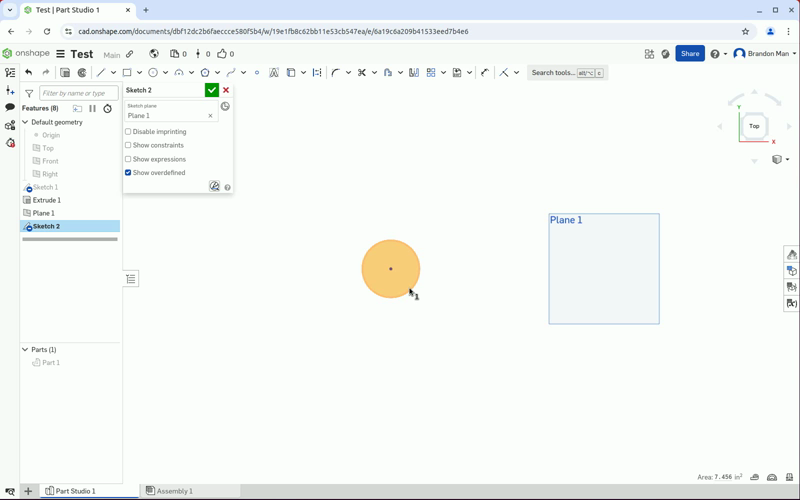
scroll(-6)
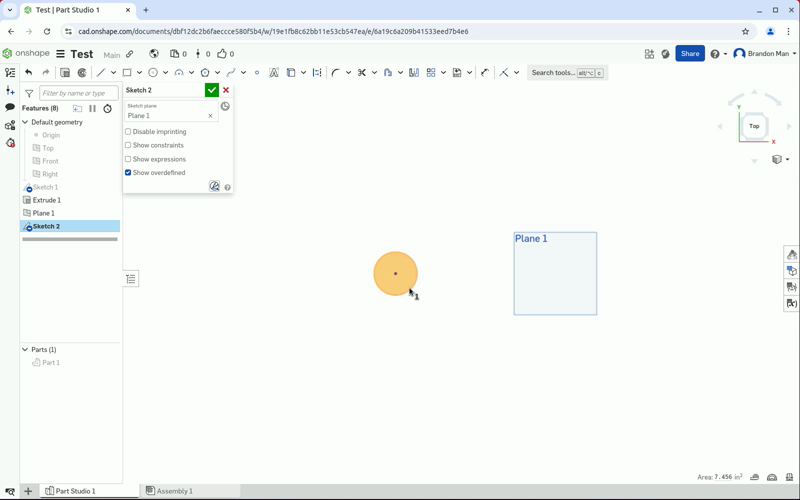
scroll(-6)
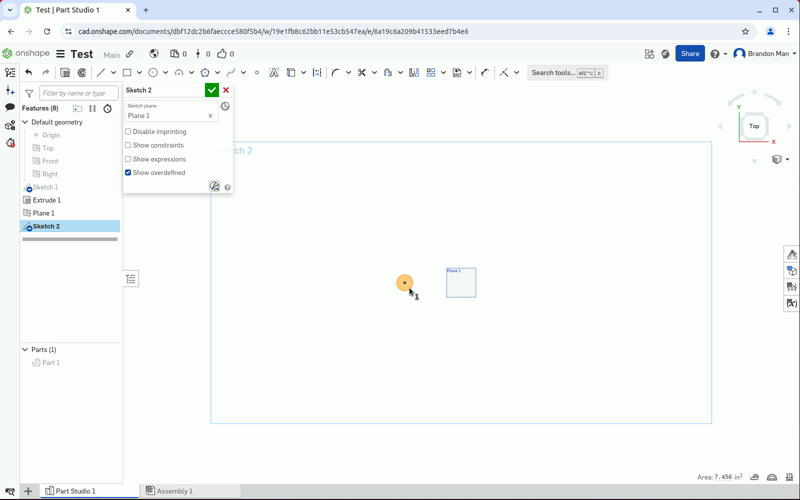
mouse_move(73, 352)
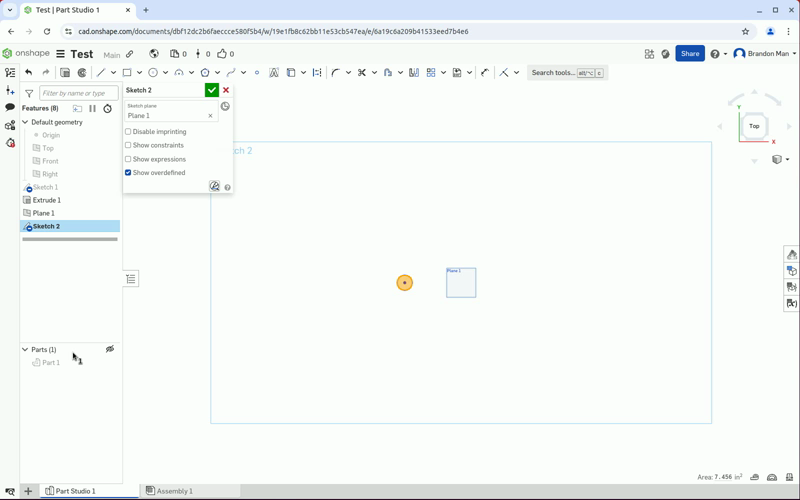
key(shift+y)
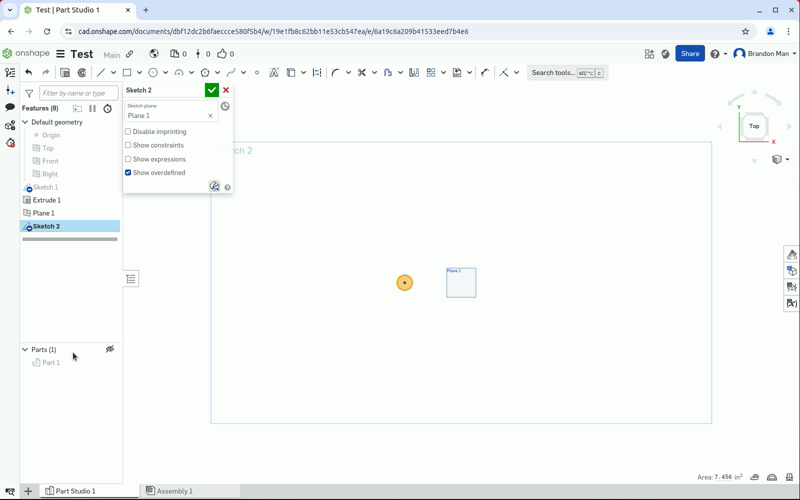
key(shift+e)
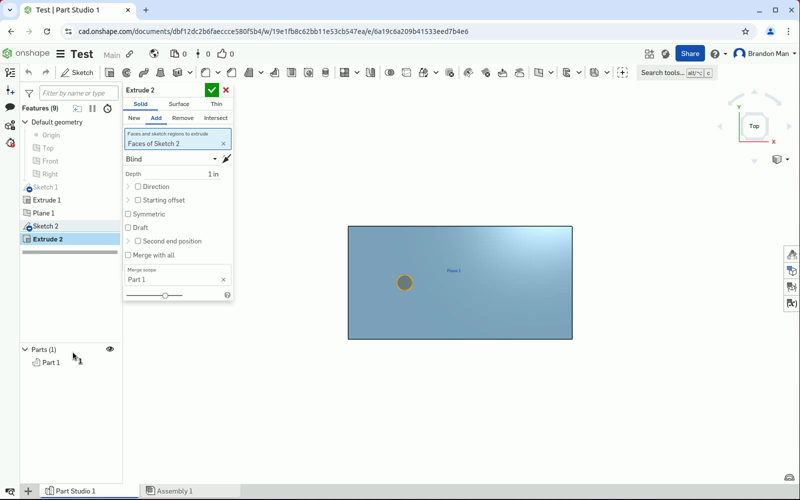
mouse_move(143, 106)
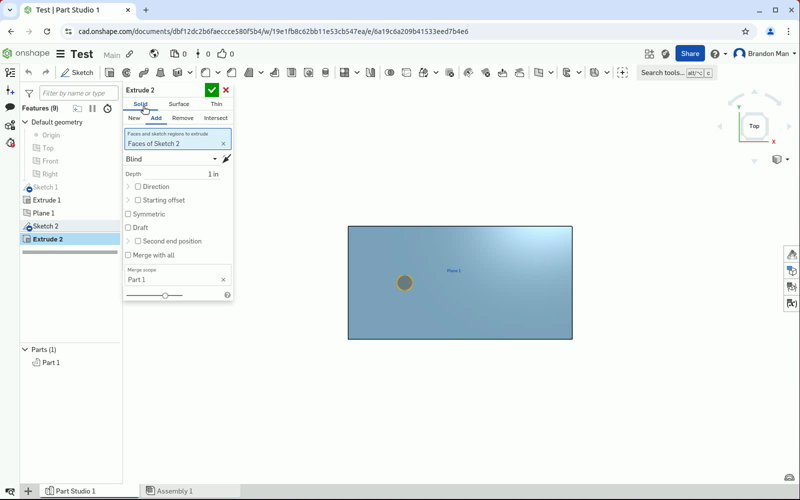
click(143, 106)
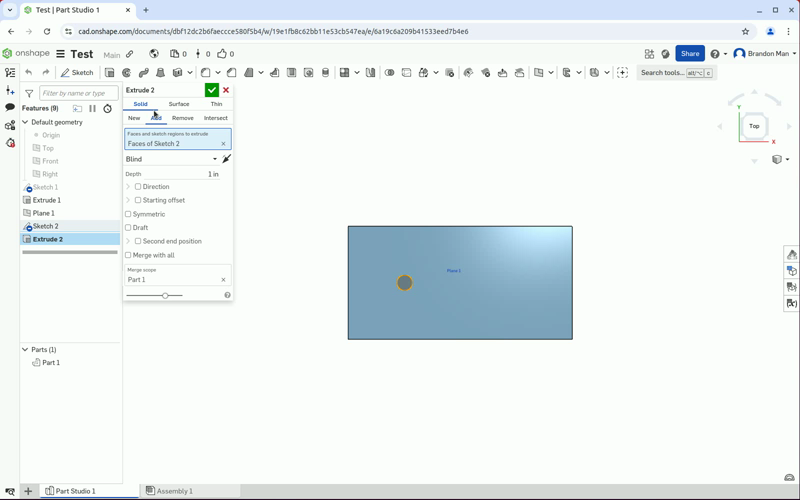
mouse_move(186, 120)
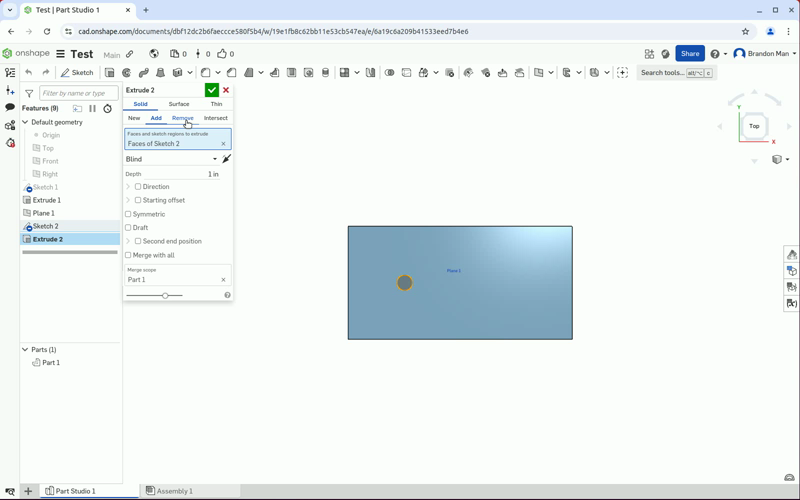
click(186, 120)
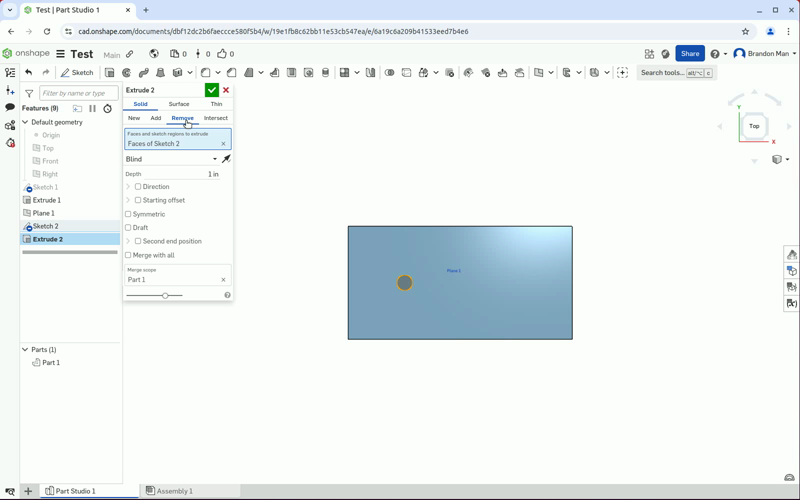
key(tab, 4)
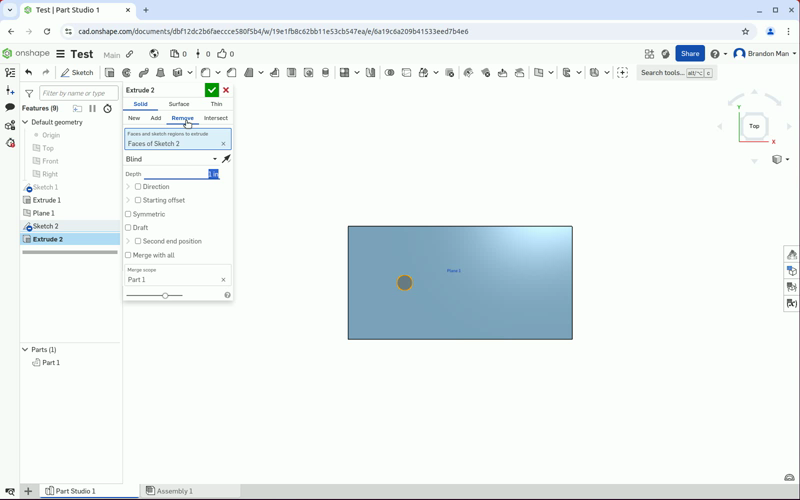
text(5.777)
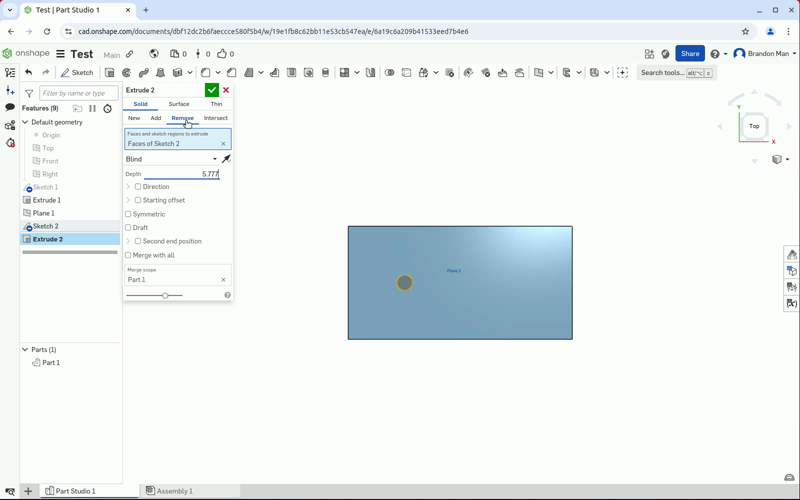
key(tab, 6)
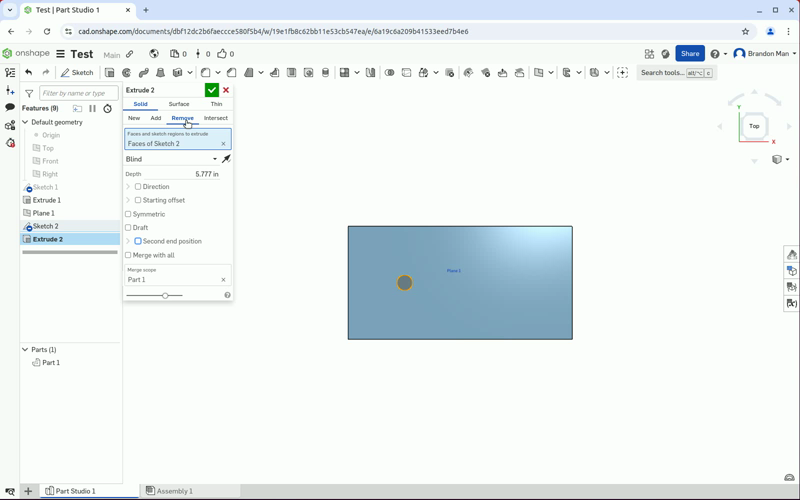
key(space)
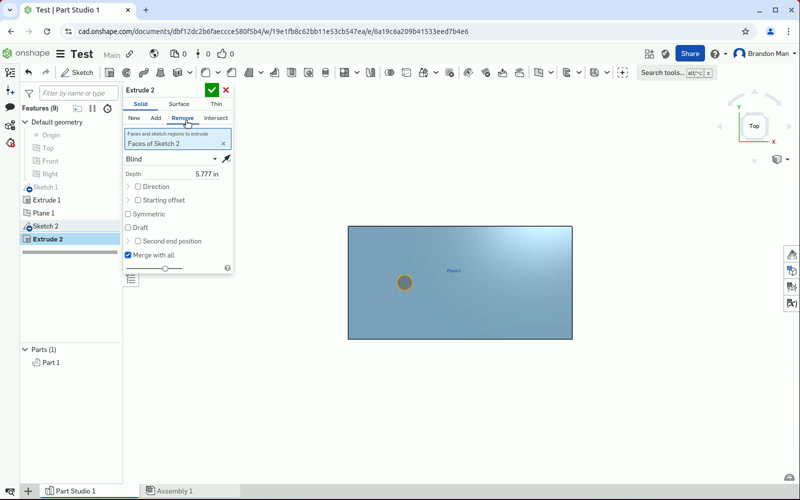
key(enter)
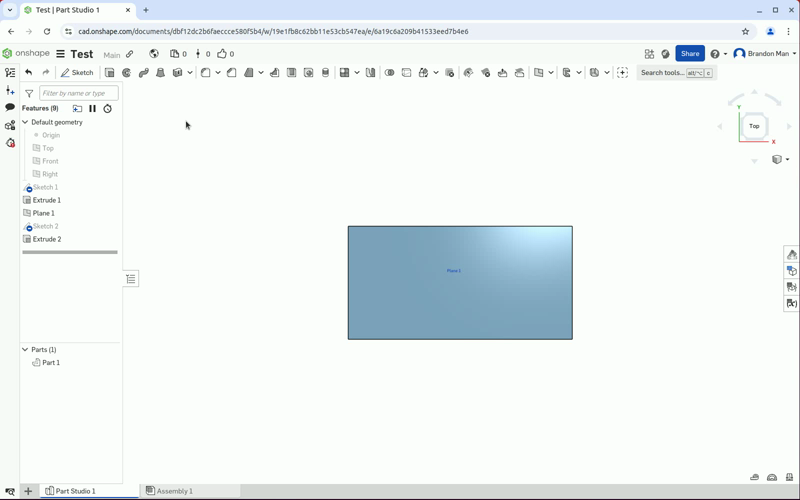
key(shift+h)
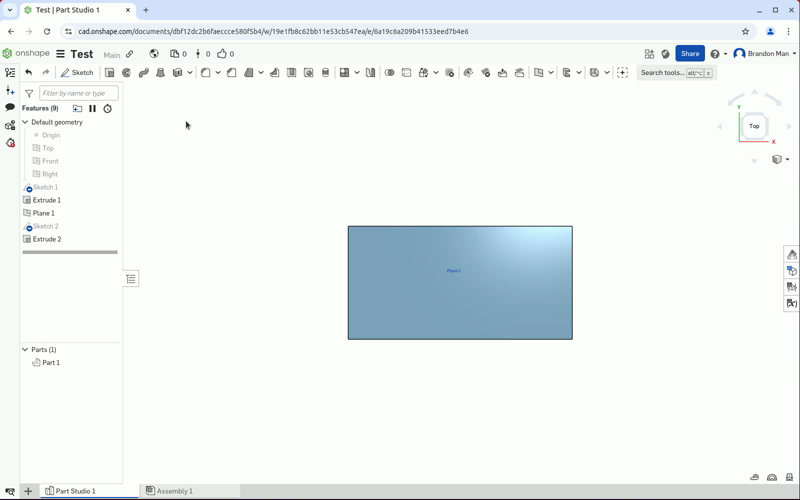
key(shift+h)
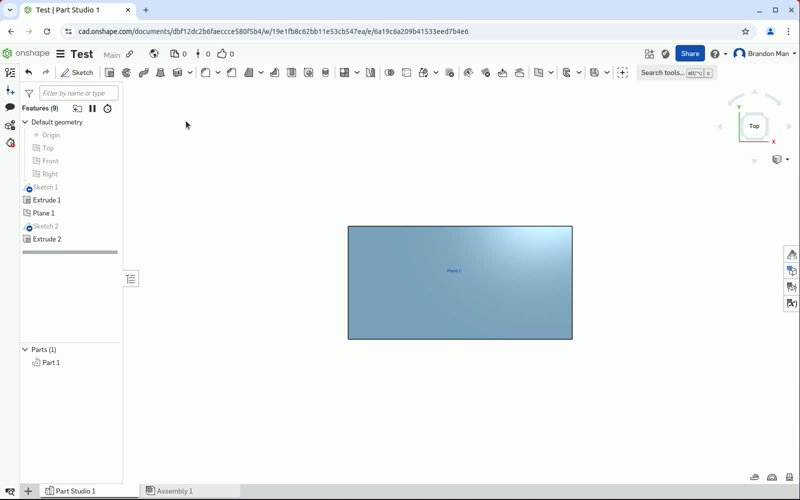
mouse_move(73, 189)
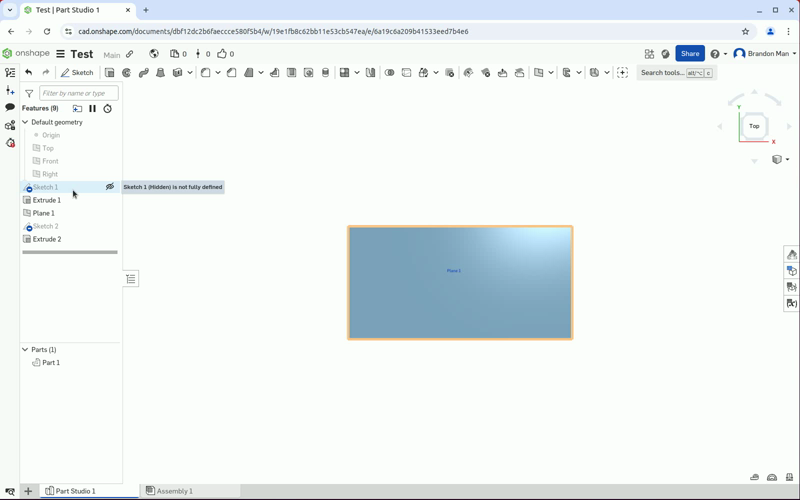
click(73, 189)
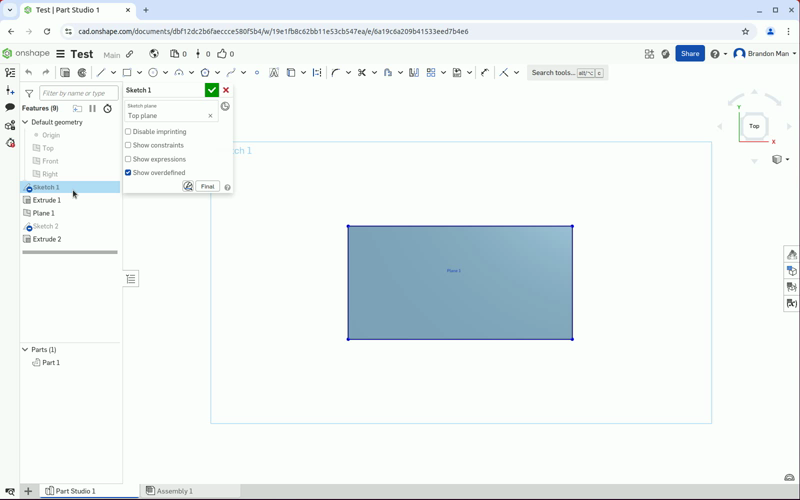
mouse_move(229, 92)
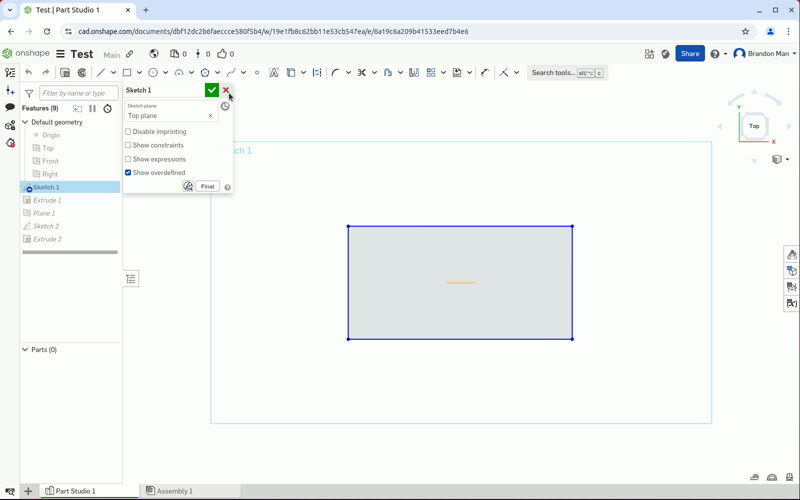
click(229, 92)
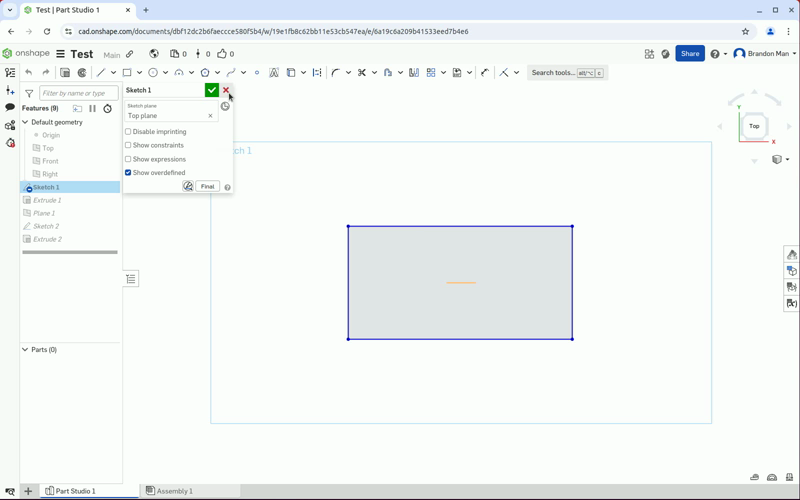
key(shift+s)
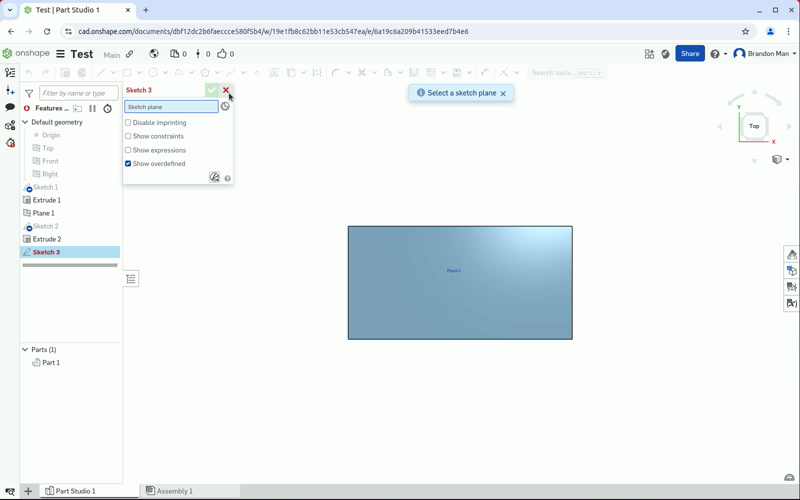
mouse_move(73, 215)
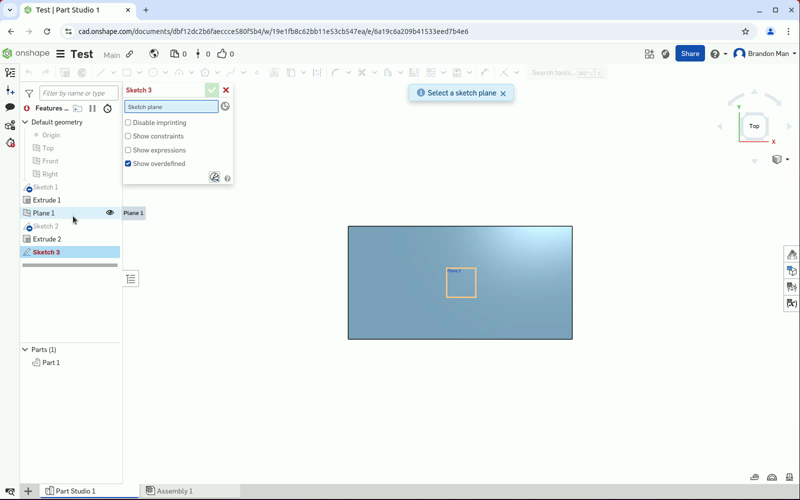
click(73, 215)
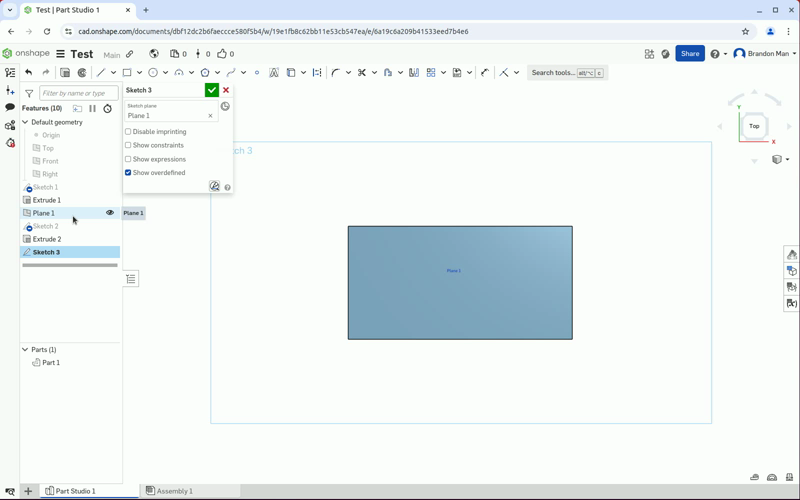
mouse_move(73, 352)
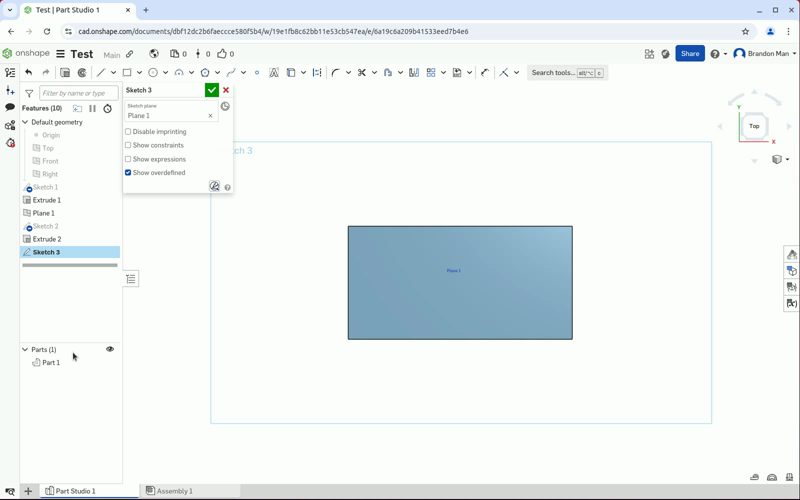
key(y)
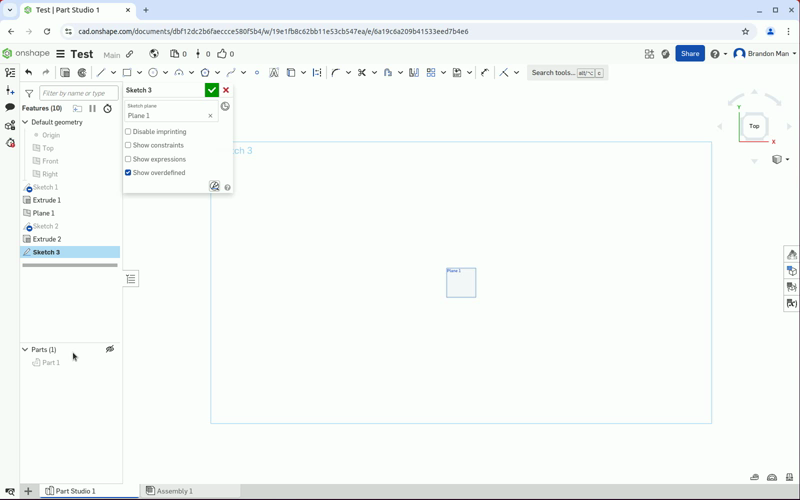
key(c)
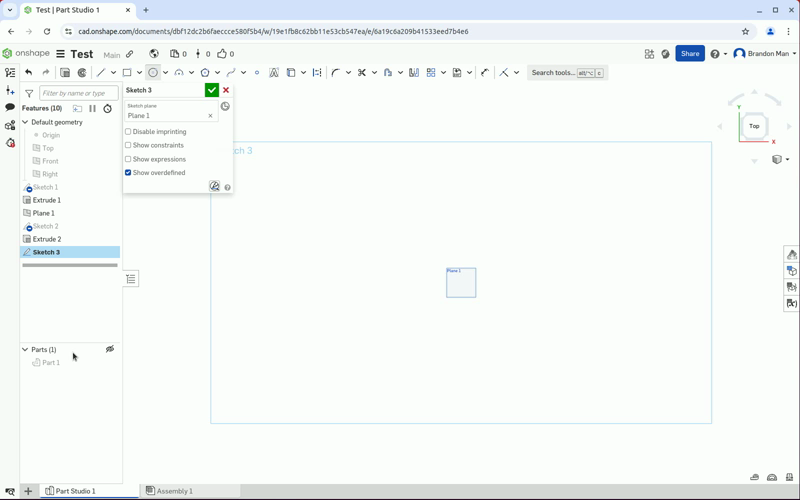
key_down(shift)
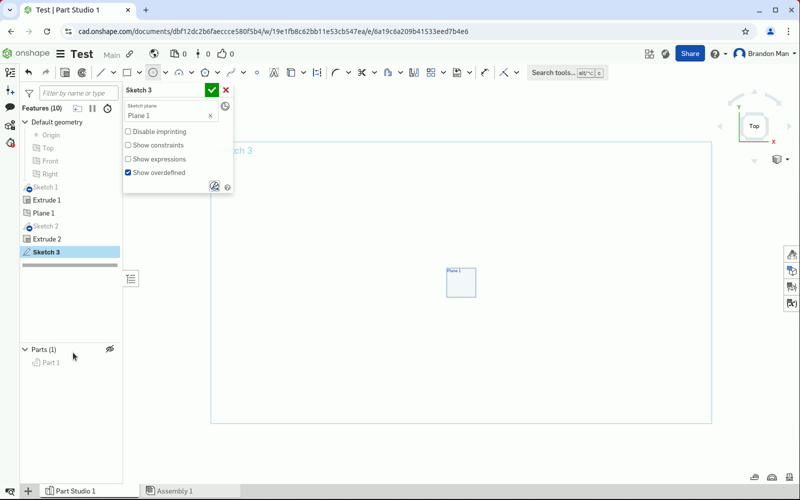
mouse_move(517, 282)
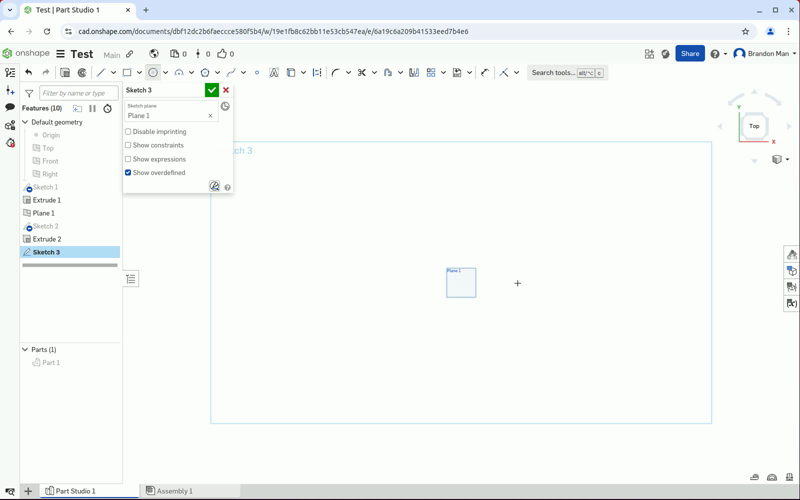
click(517, 282)
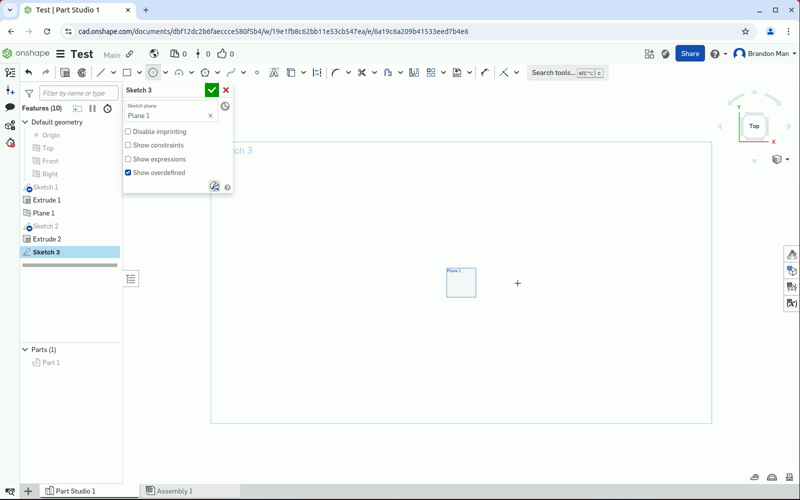
key_up(shift)
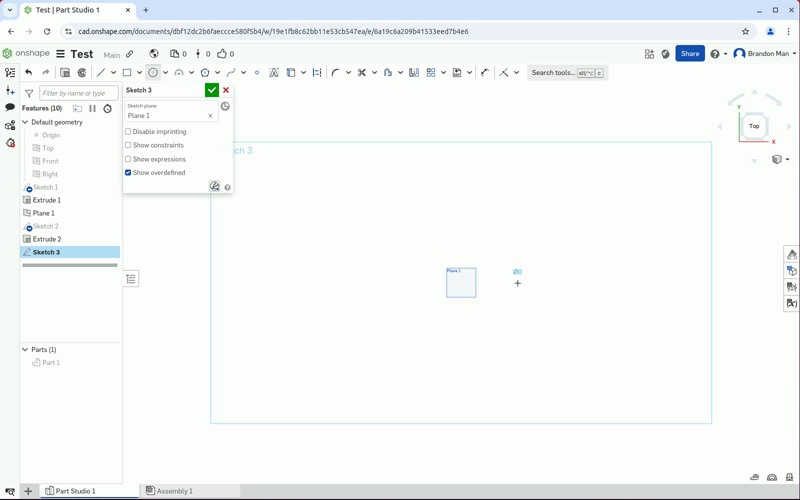
mouse_move(525, 282)
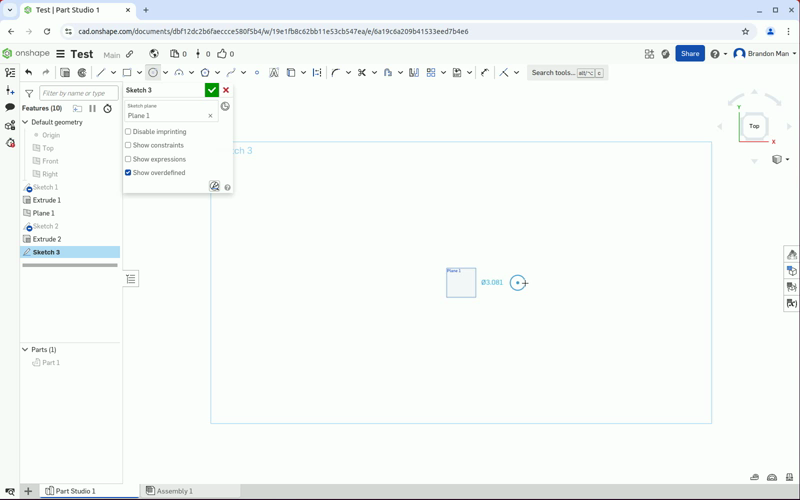
click(525, 282)
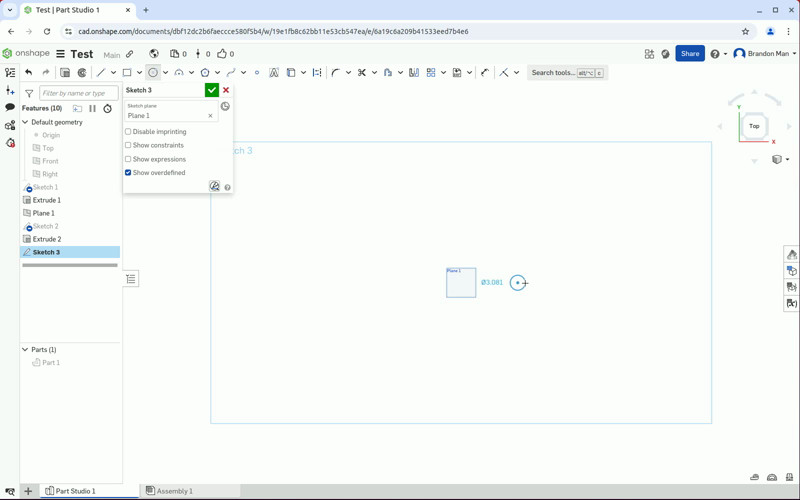
key(esc)
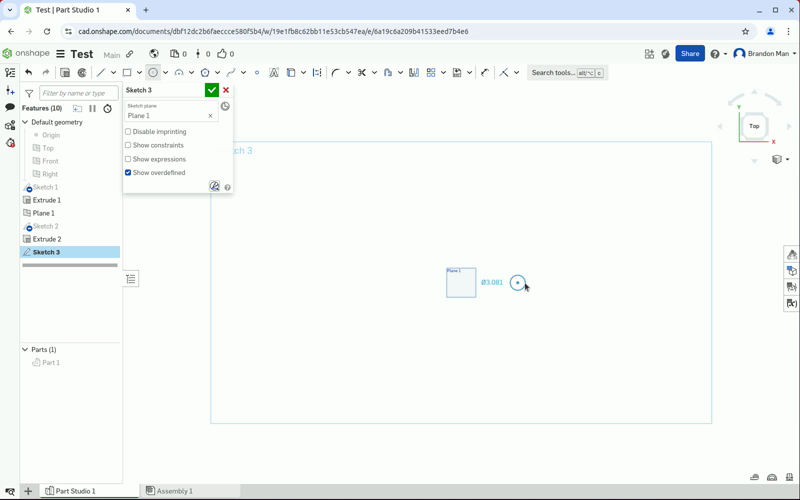
mouse_move(512, 284)
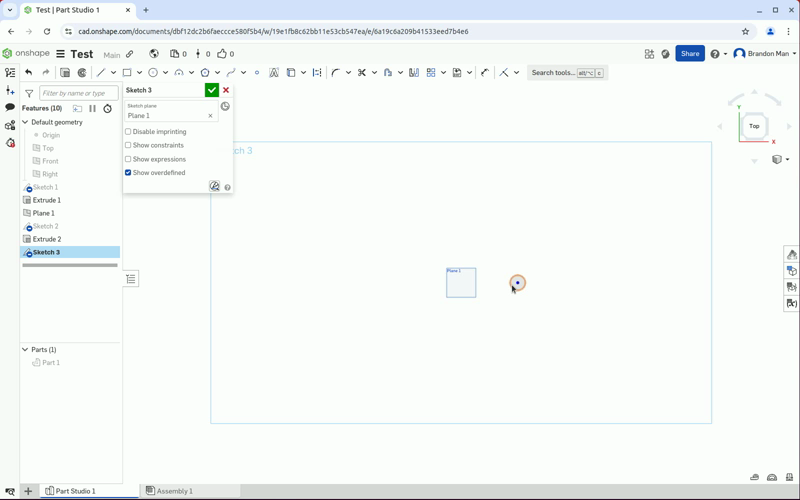
scroll(6)
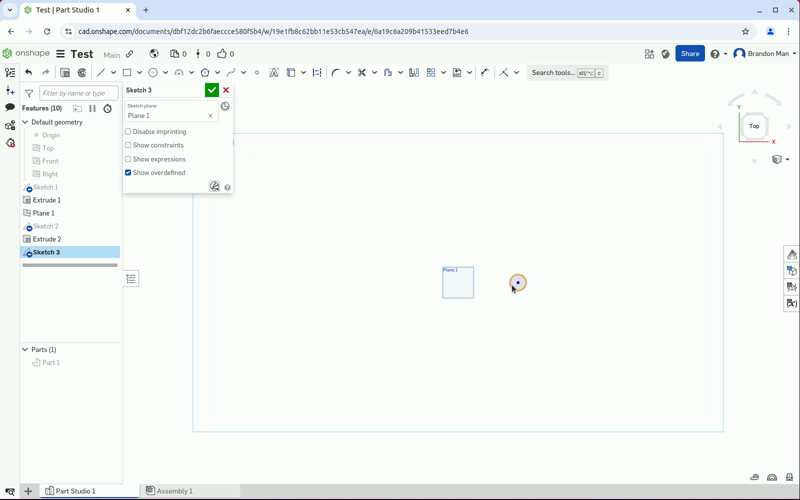
scroll(6)
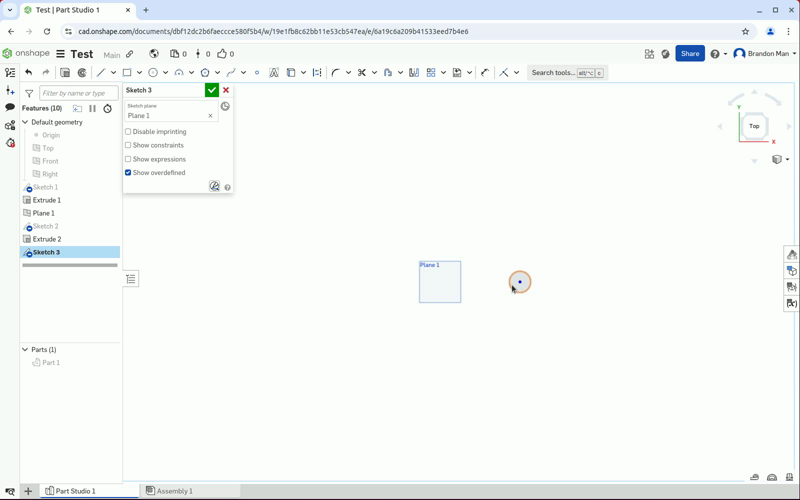
scroll(6)
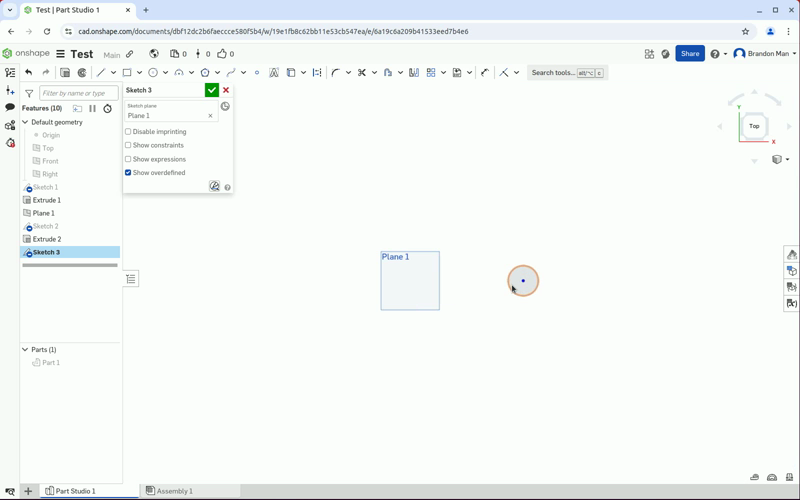
scroll(6)
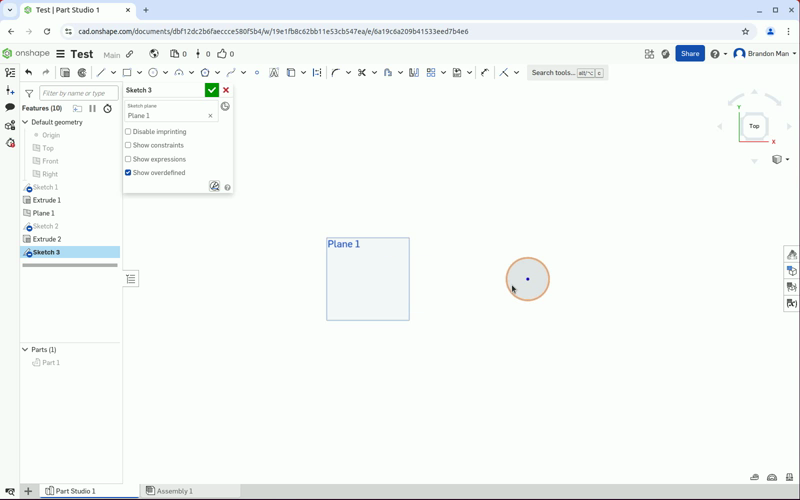
scroll(6)
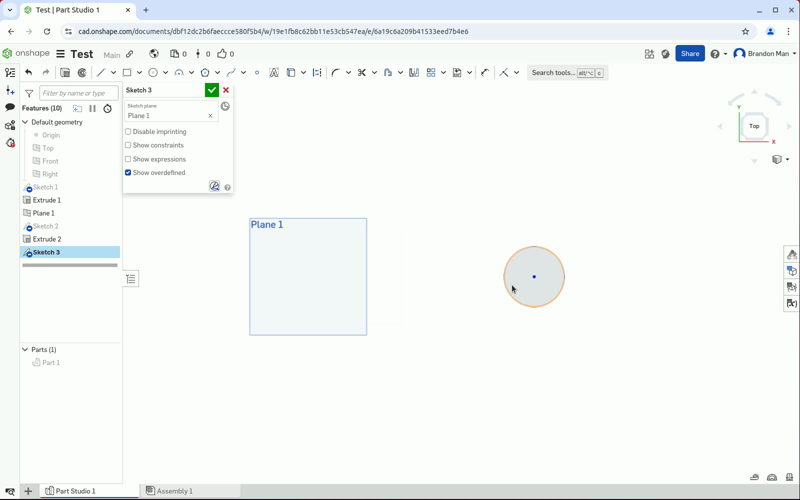
scroll(6)
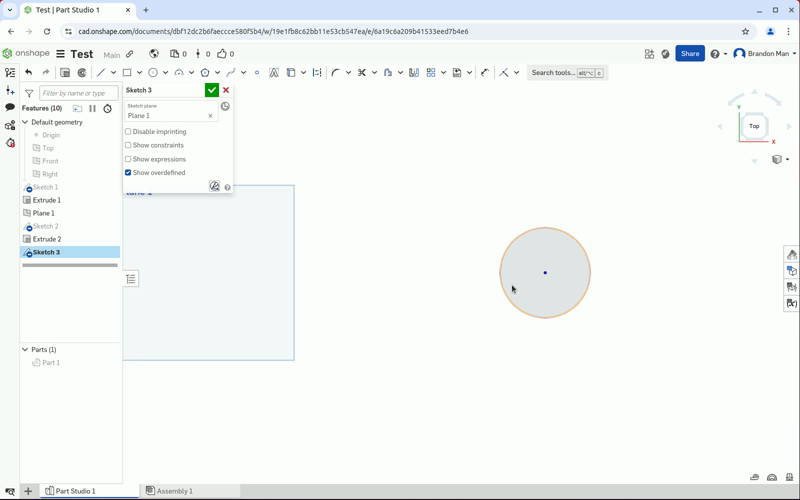
scroll(6)
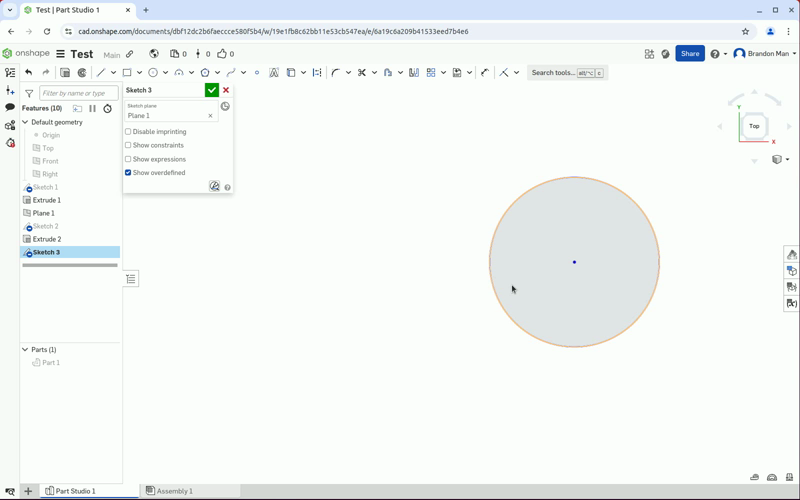
click(512, 284)
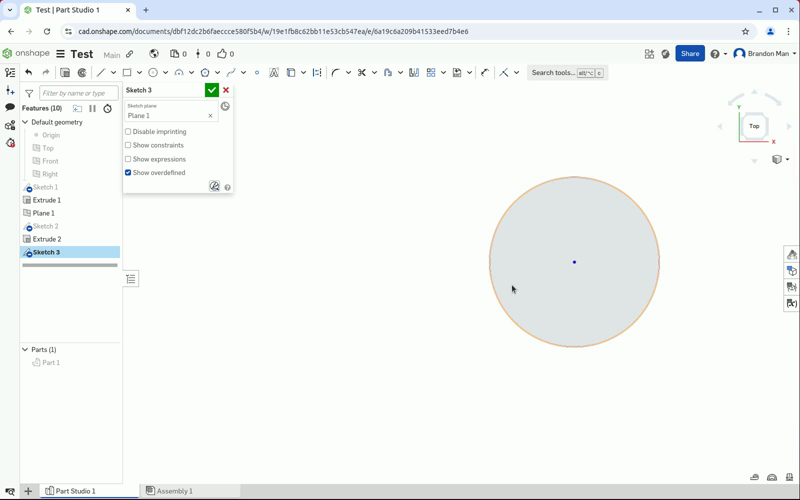
scroll(-6)
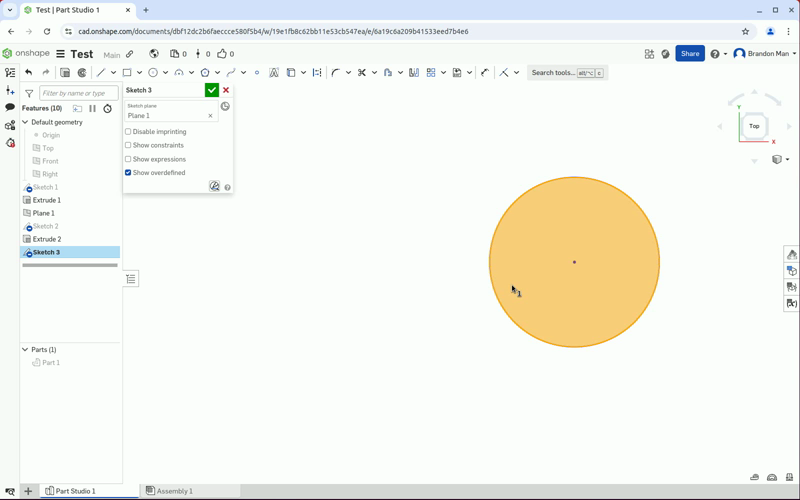
scroll(-6)
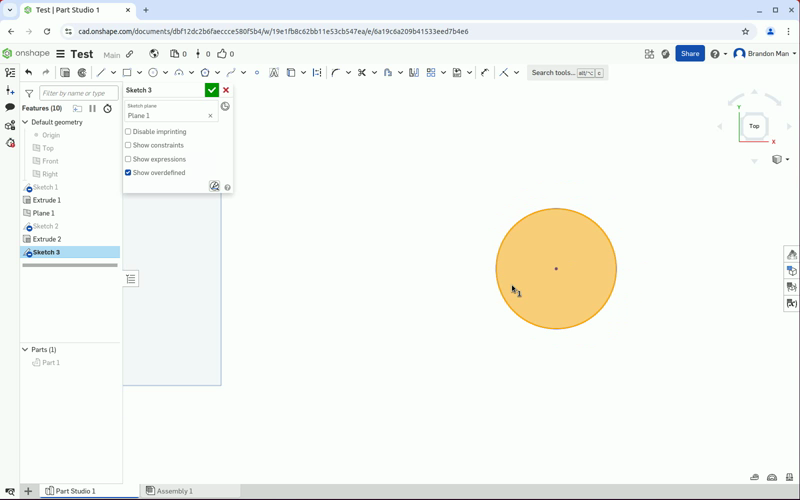
scroll(-6)
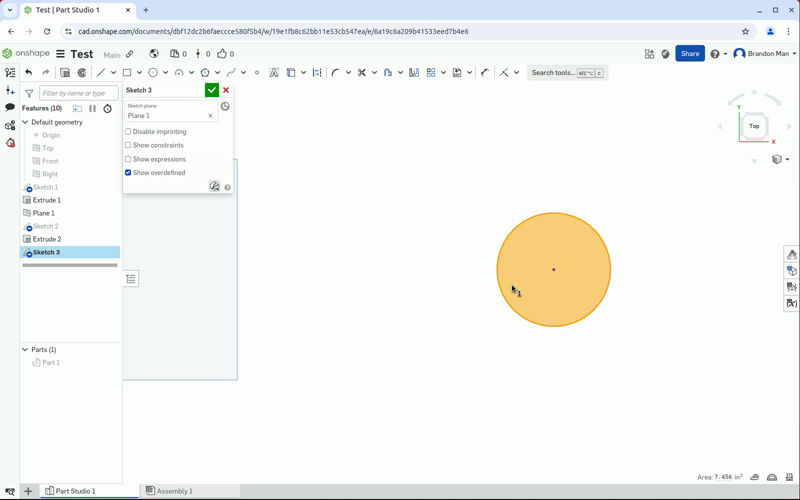
scroll(-6)
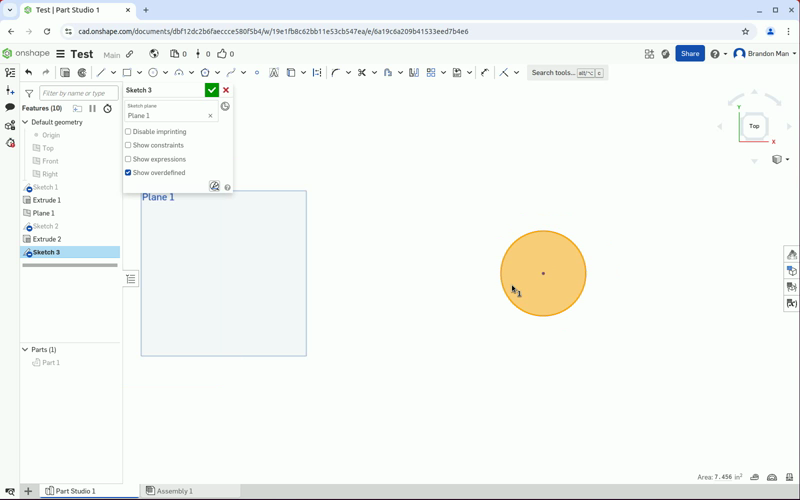
scroll(-6)
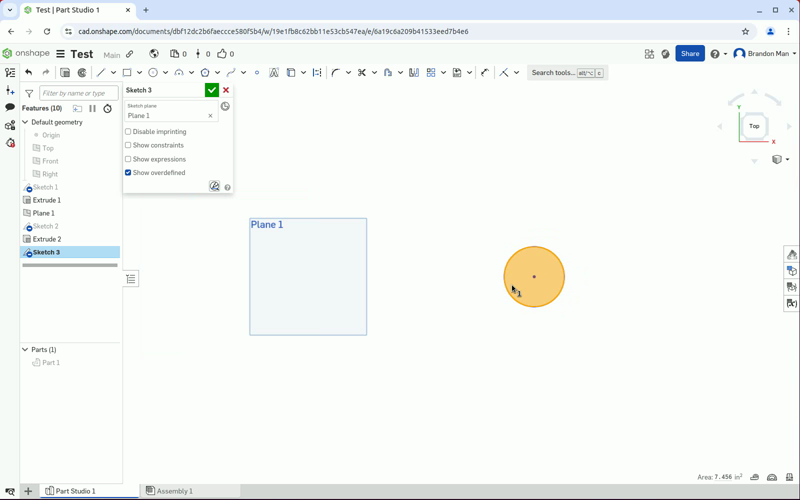
scroll(-6)
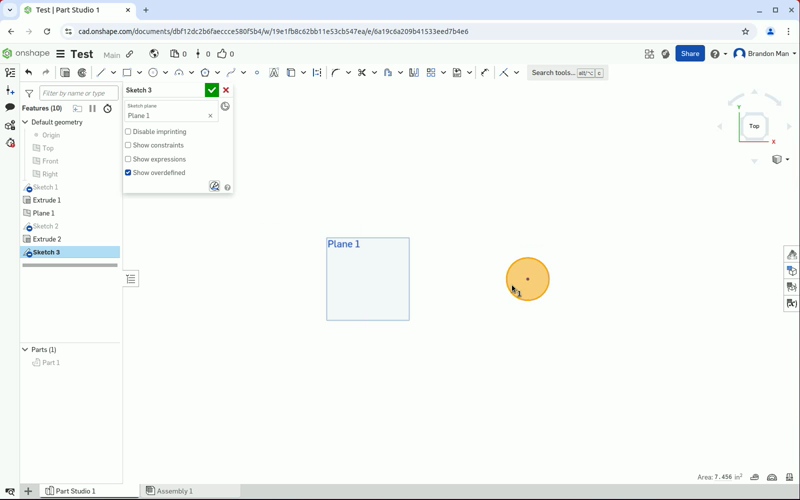
scroll(-6)
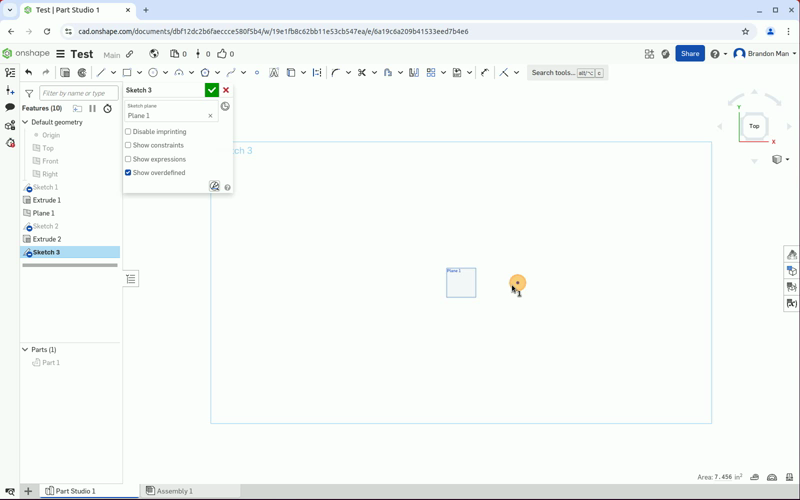
mouse_move(73, 352)
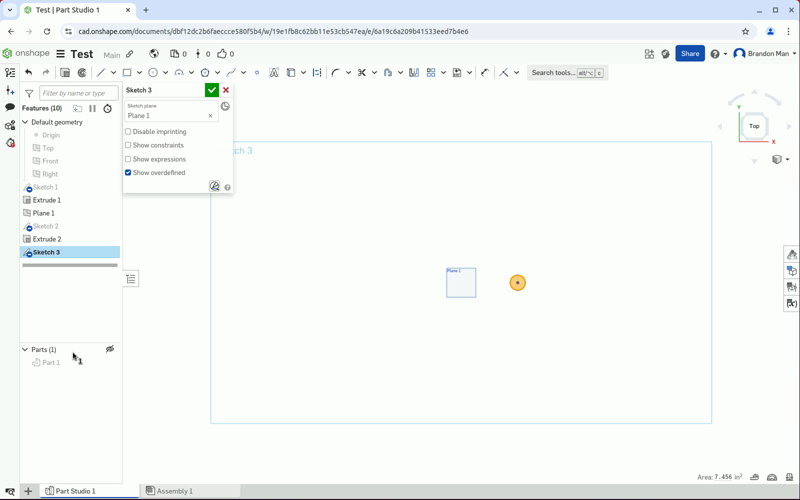
key(shift+y)
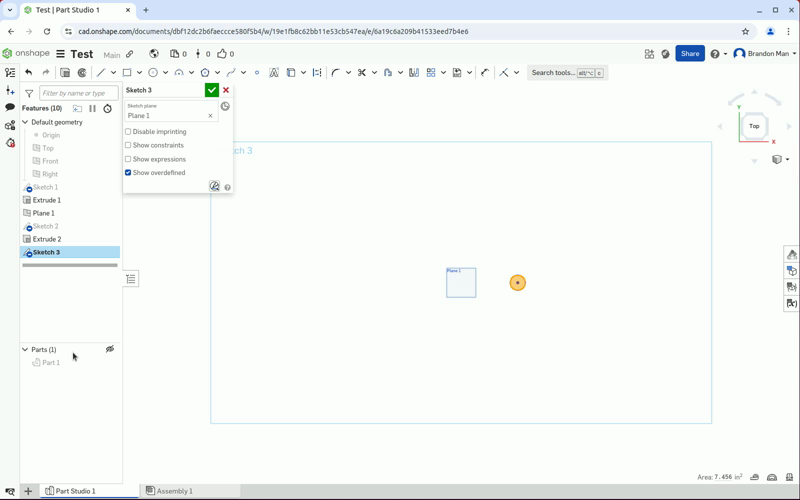
key(shift+e)
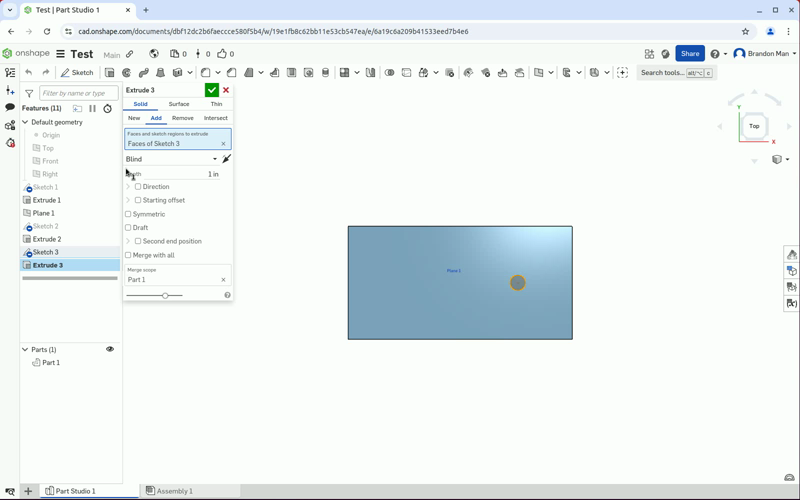
mouse_move(143, 106)
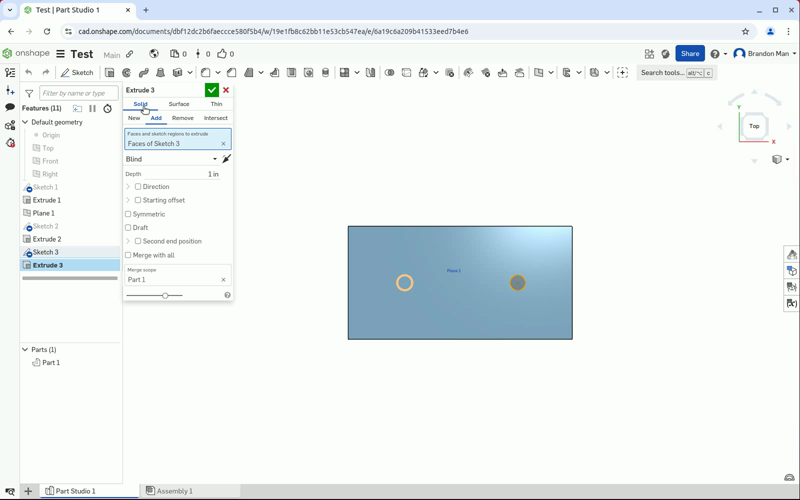
click(143, 106)
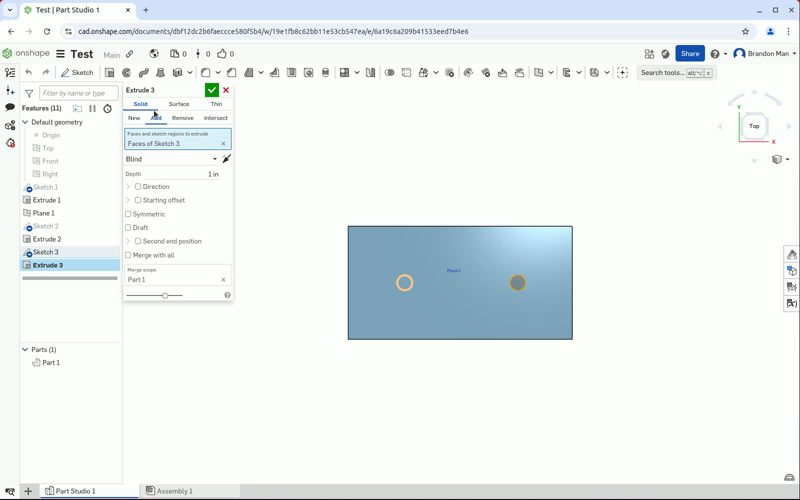
mouse_move(186, 120)
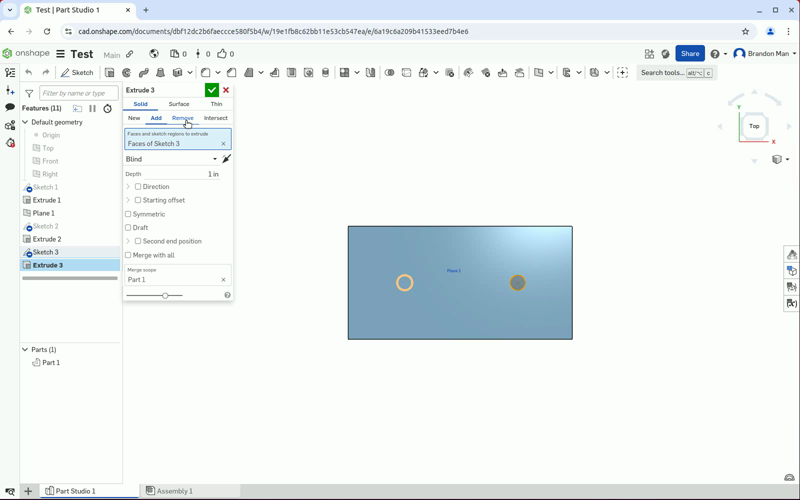
click(186, 120)
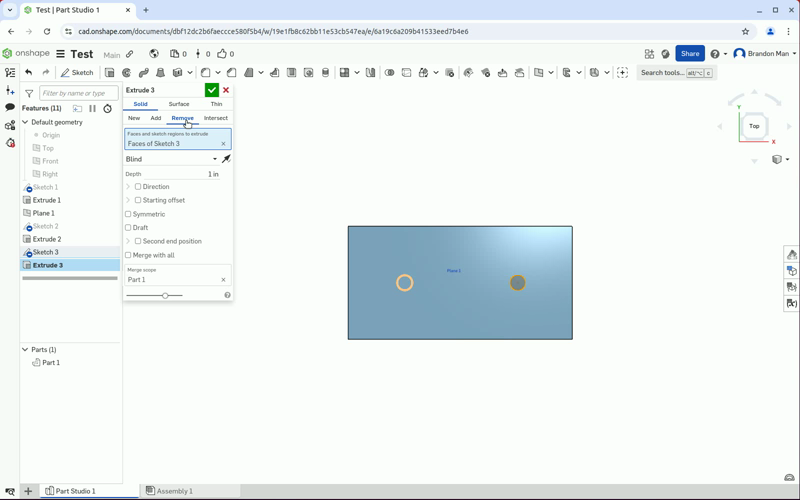
key(tab, 4)
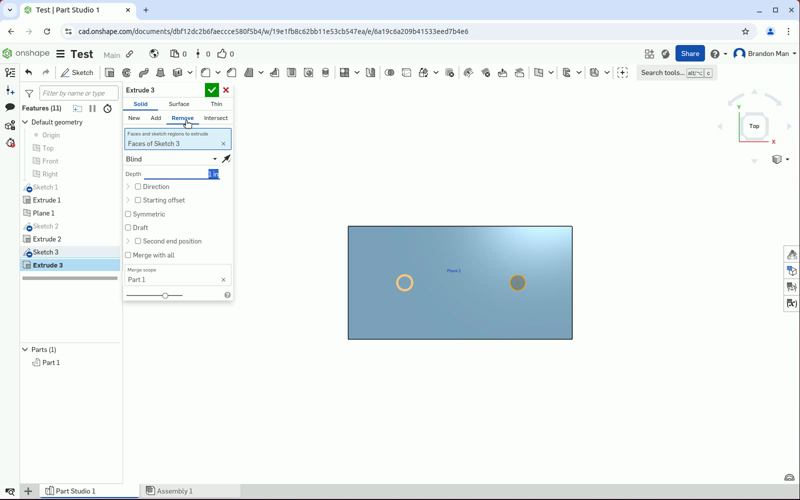
text(5.777)
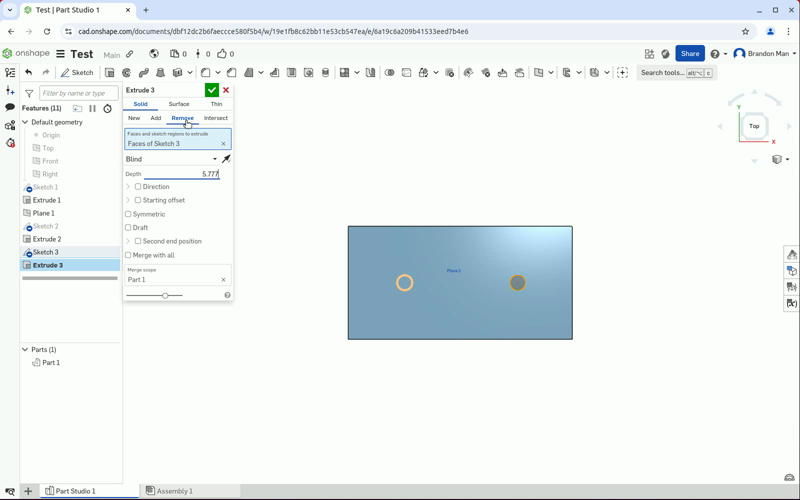
key(tab, 6)
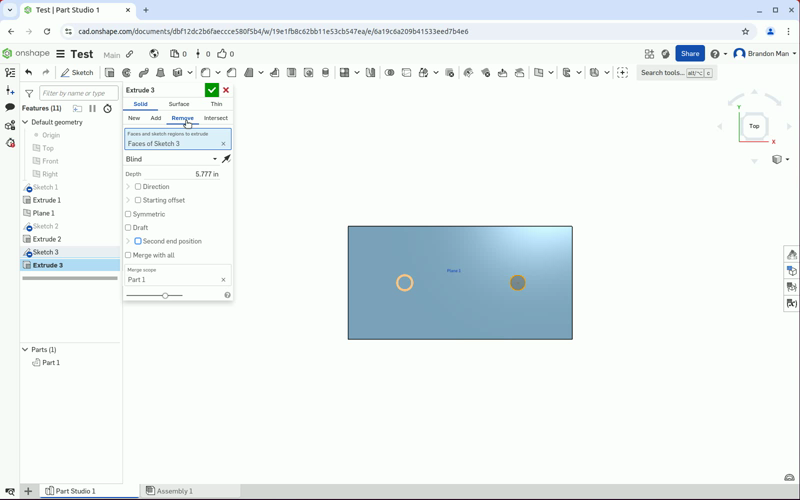
key(space)
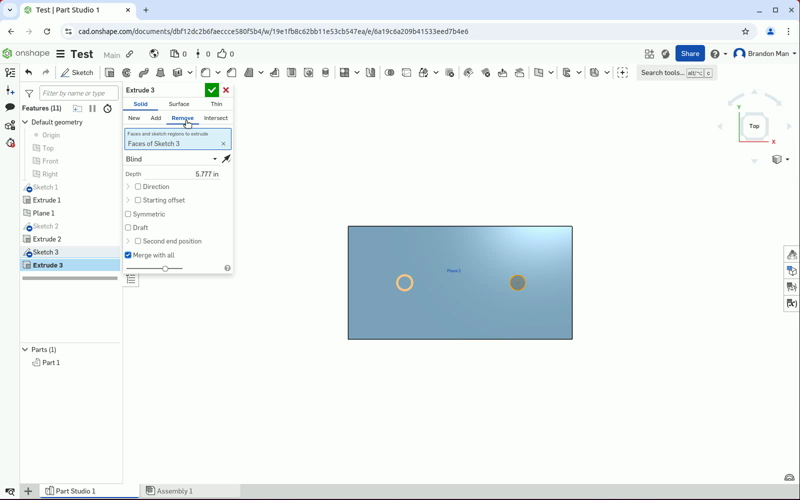
key(enter)
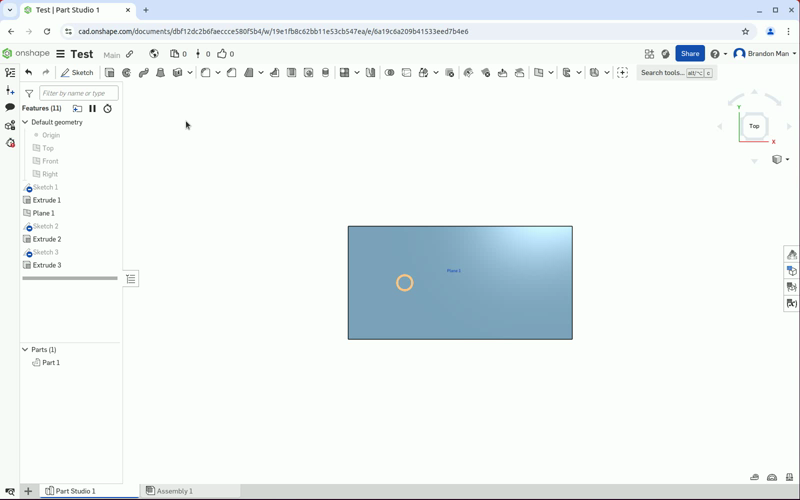
key(shift+h)
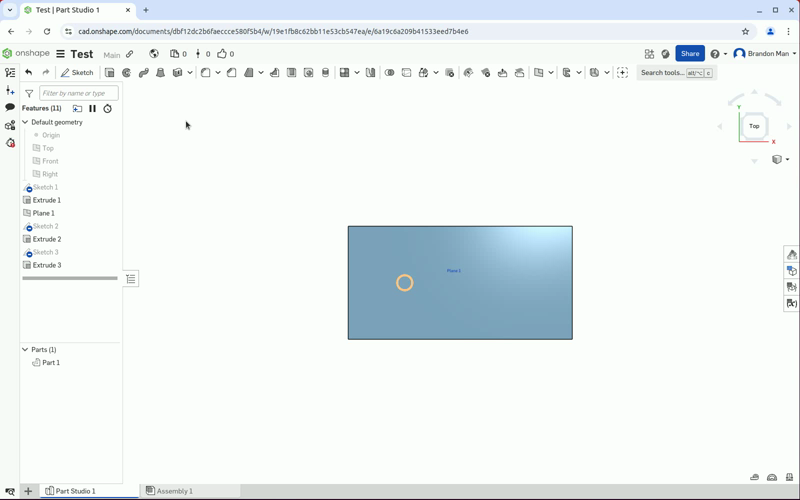
key(shift+h)
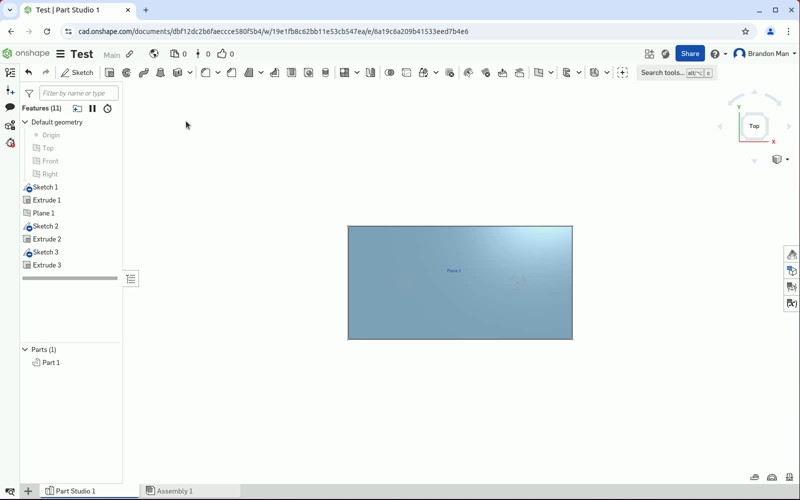
key(shift+7)
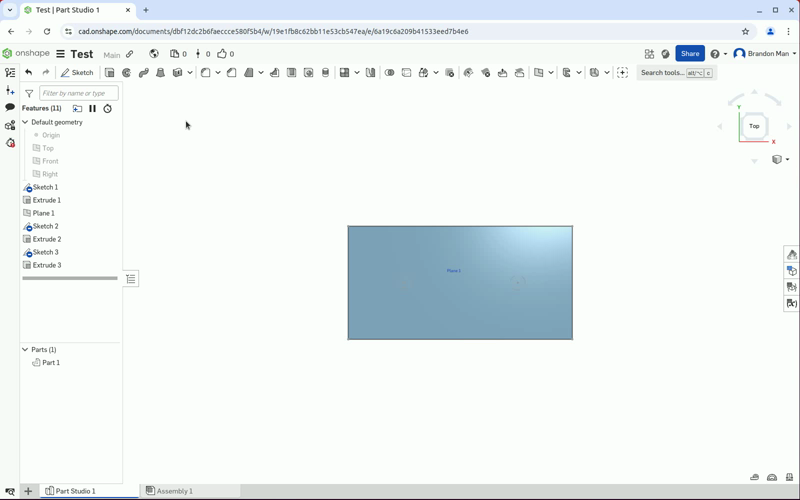
key(up, 3)
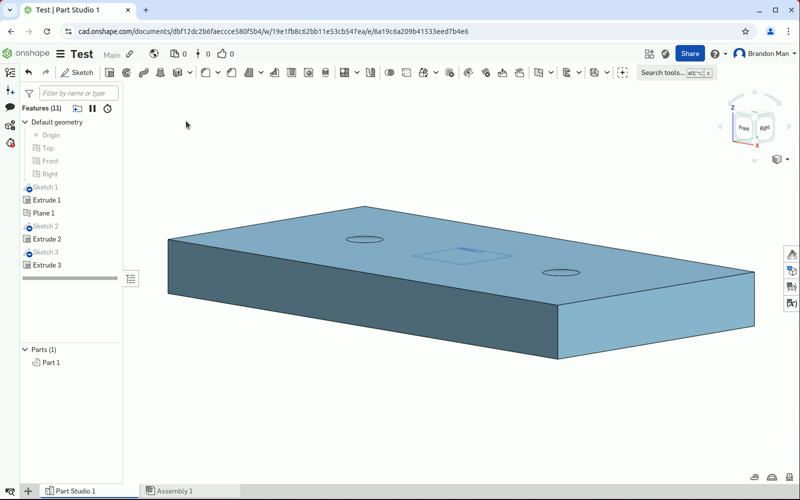
key(left, 3)
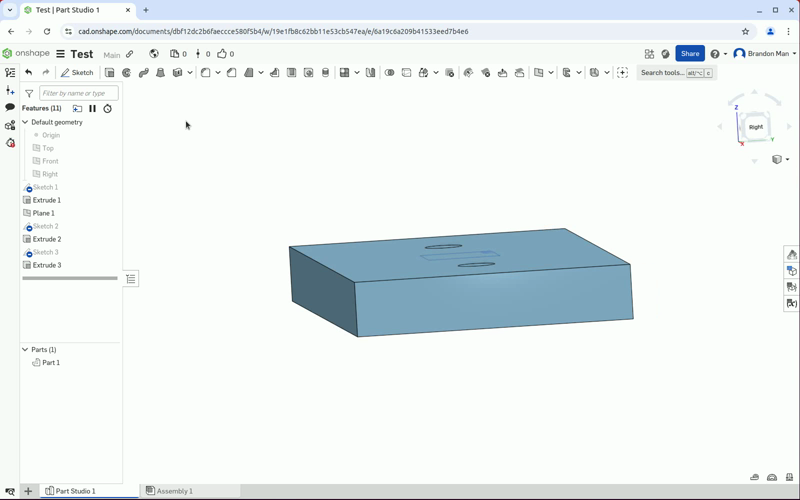
key(right, 3)
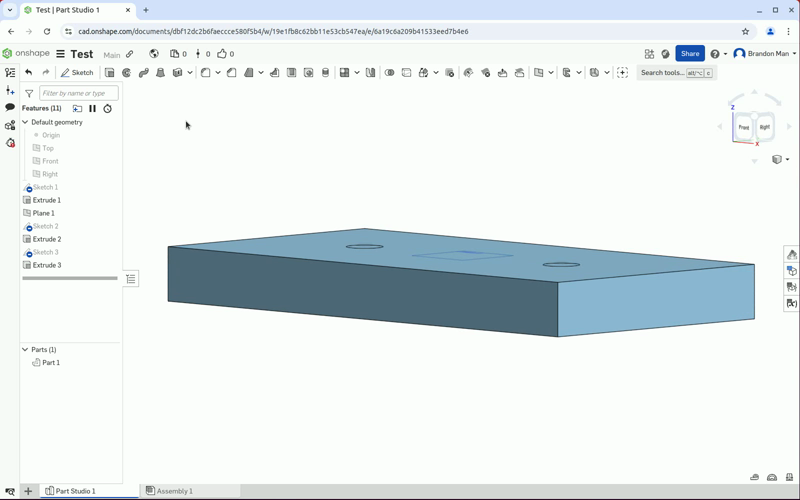
key(down, 3)
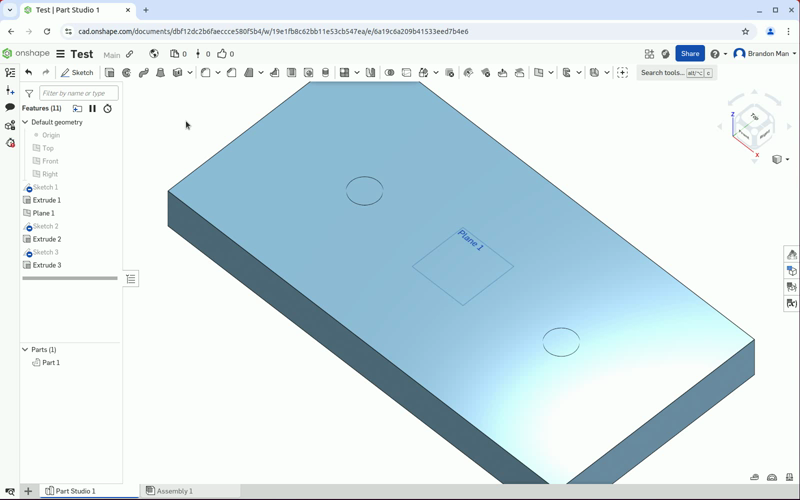
mouse_move(73, 189)
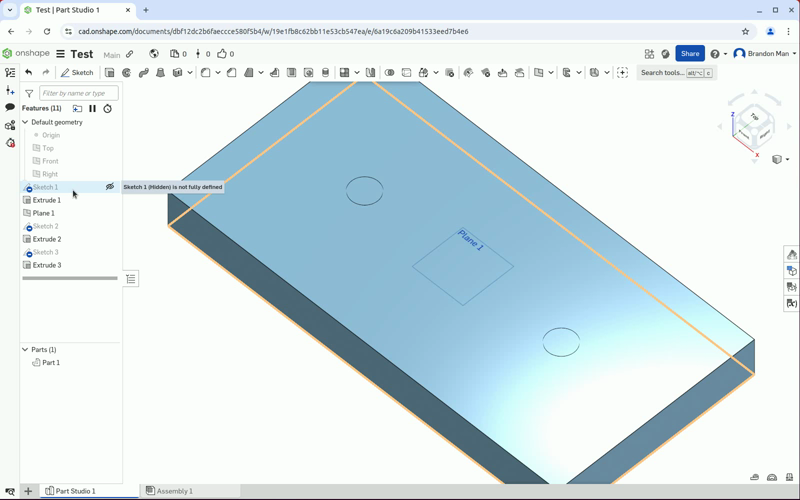
click(73, 189)